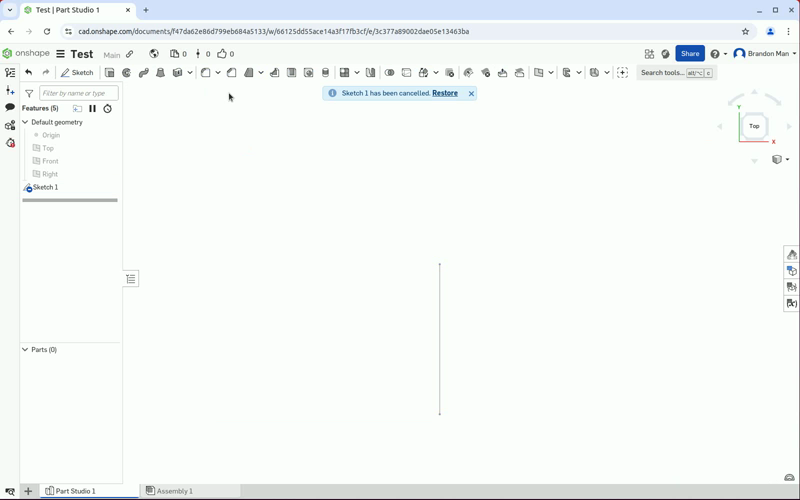
key(shift+h)
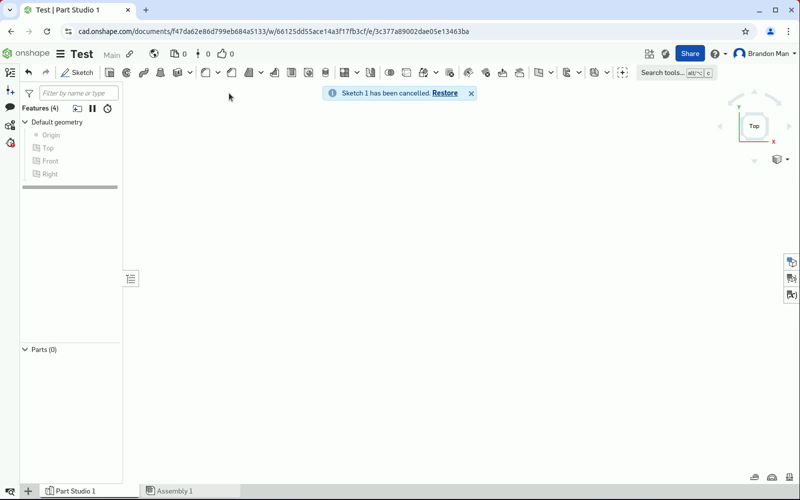
mouse_move(73, 352)
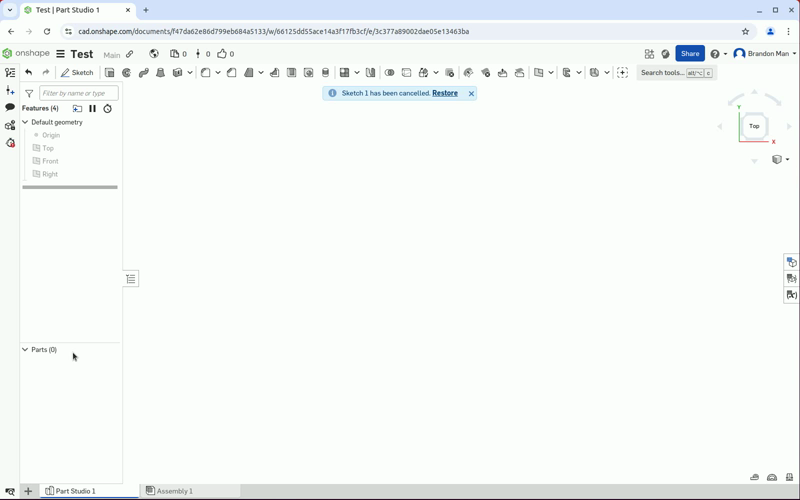
key(y)
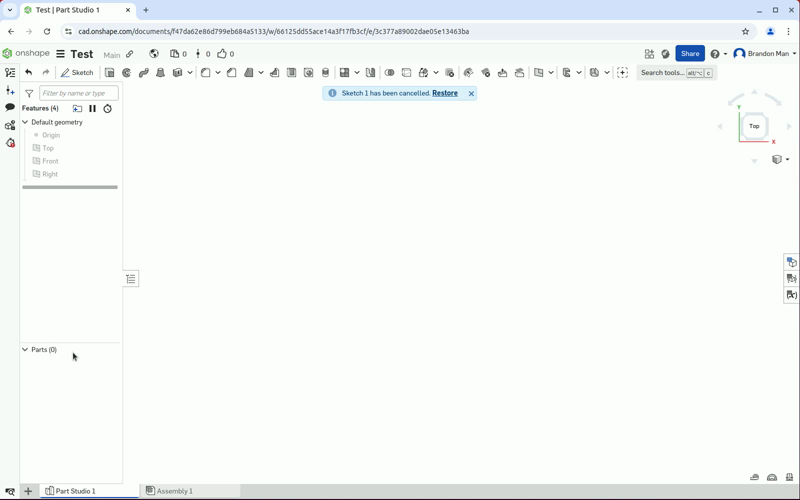
key(shift+p)
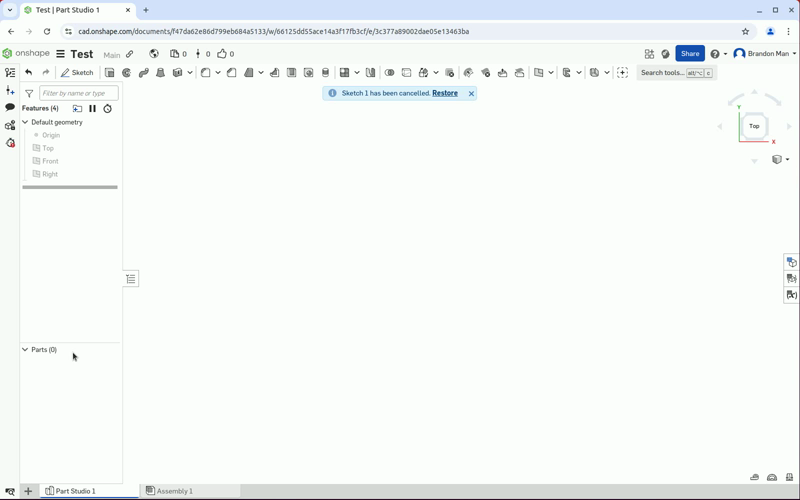
key(space)
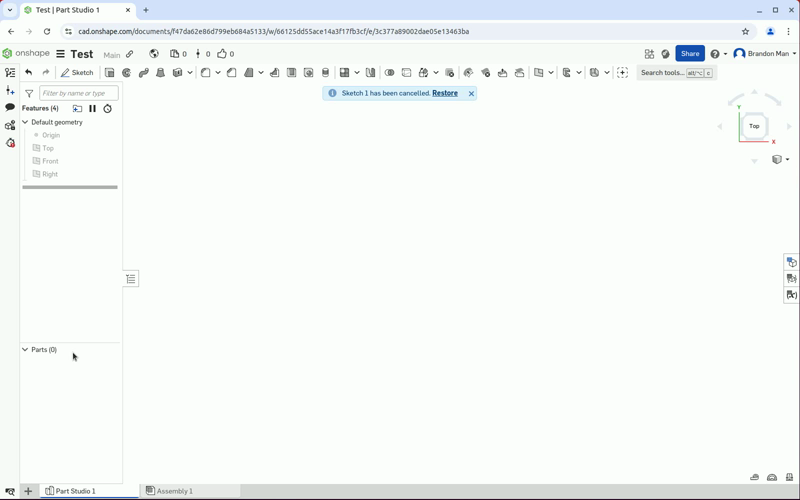
key_down(shift)
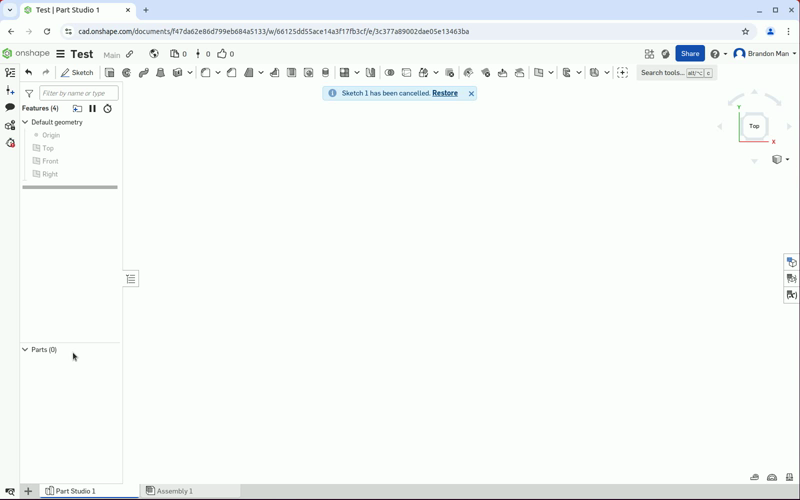
key(up)
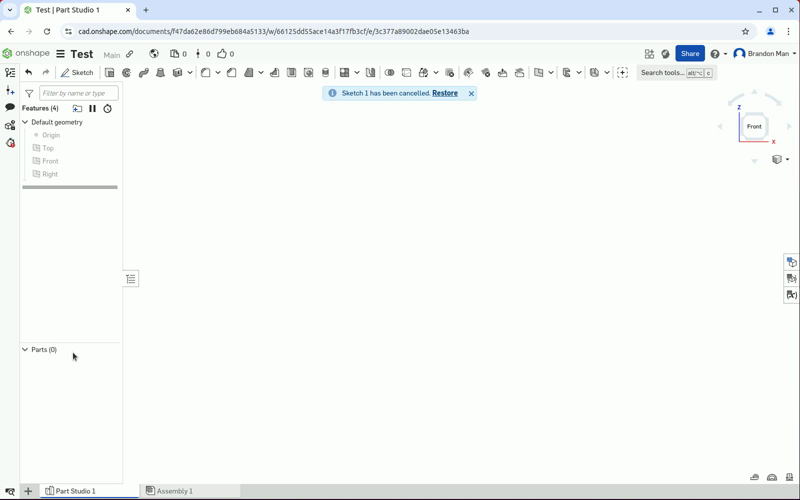
key_up(shift)
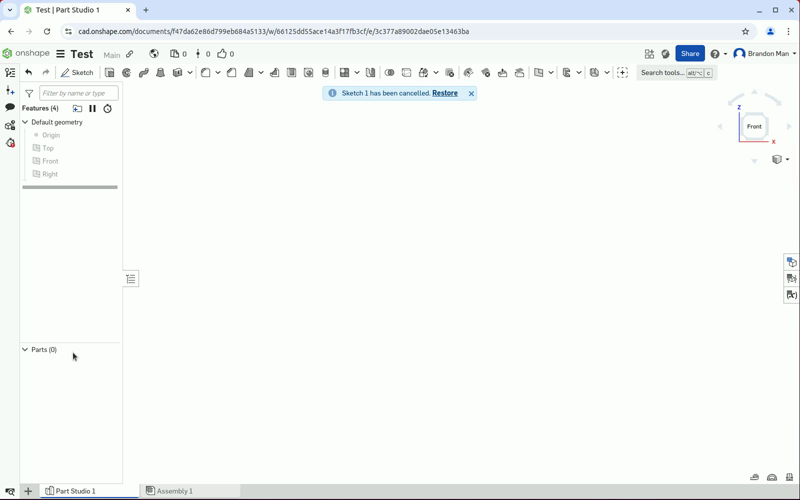
mouse_move(73, 352)
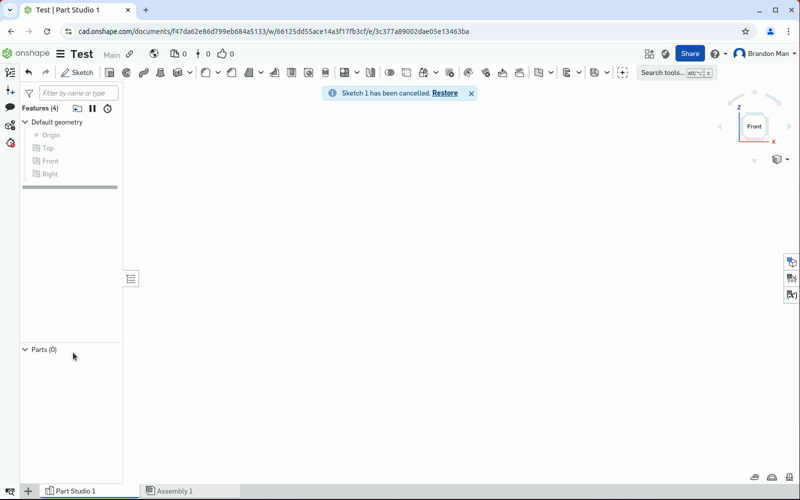
key(shift+y)
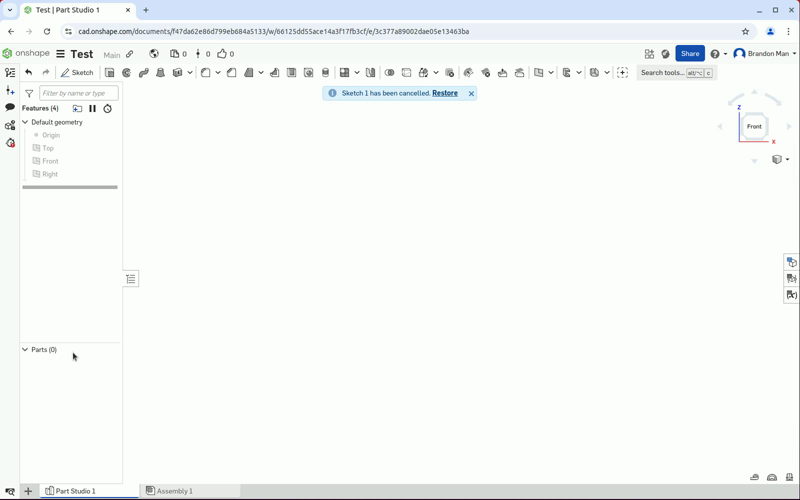
key(shift+s)
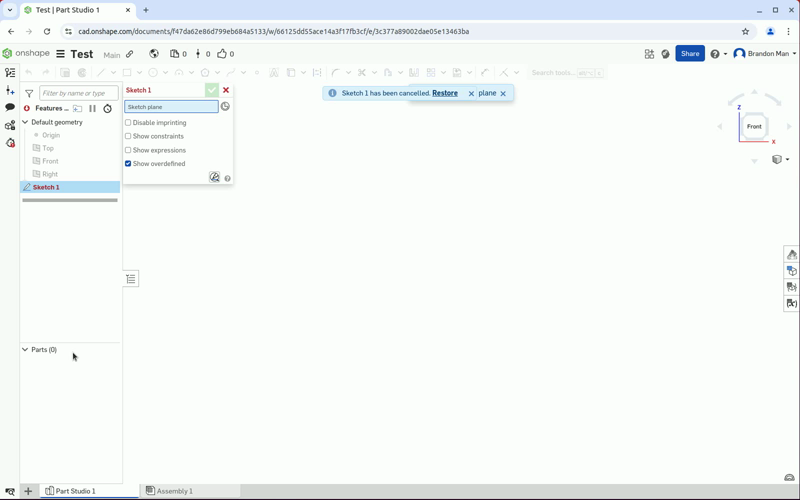
mouse_move(73, 163)
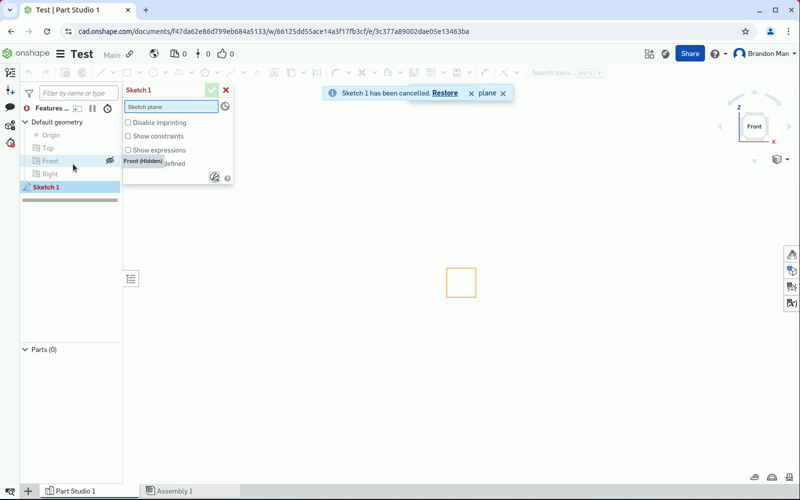
click(73, 163)
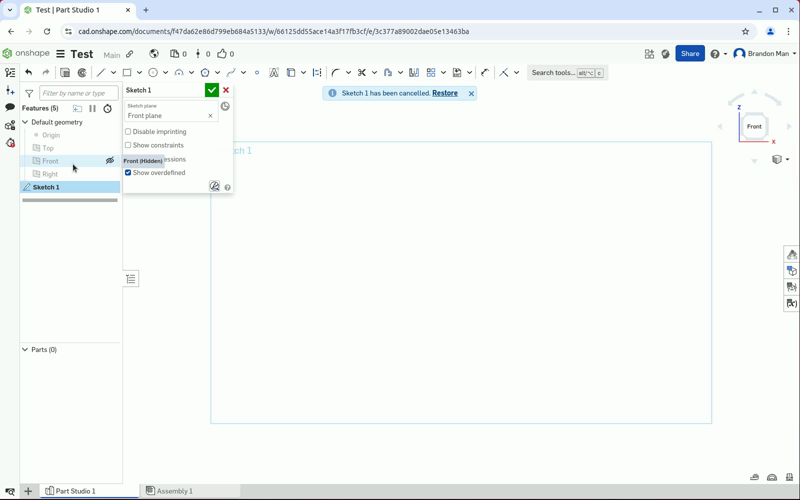
mouse_move(73, 352)
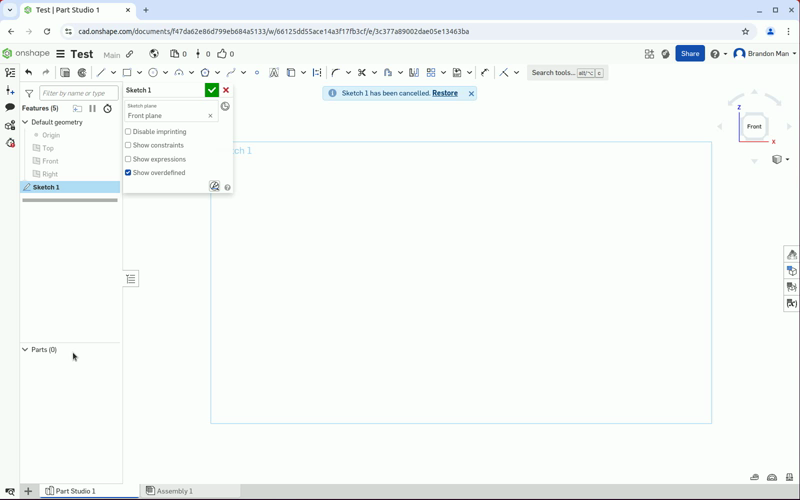
key(y)
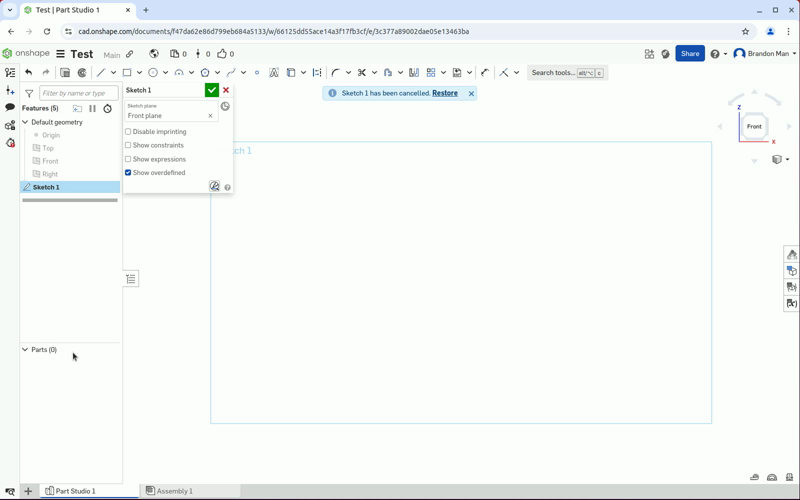
key(l)
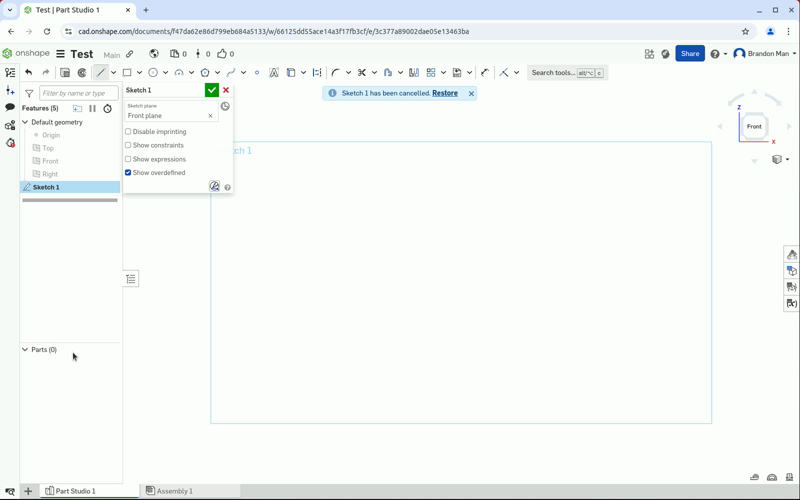
key_down(shift)
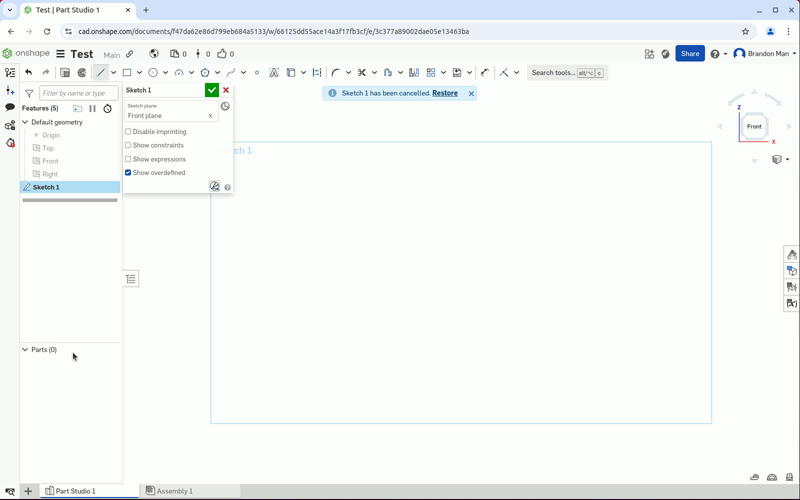
mouse_move(429, 282)
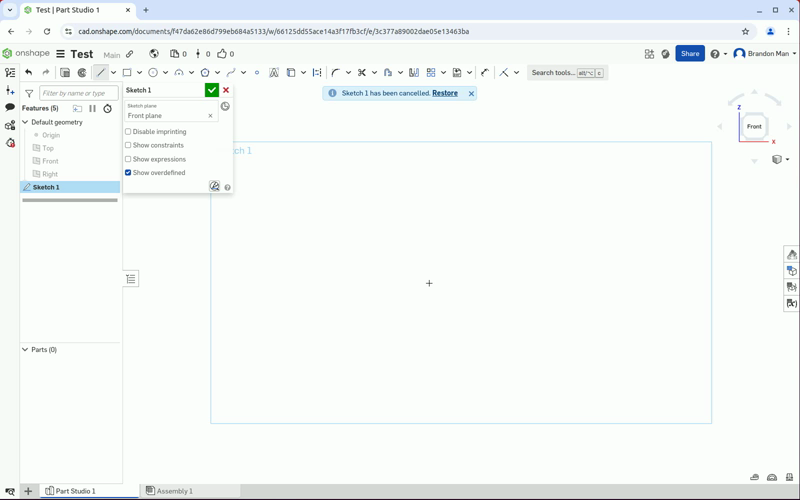
click(429, 282)
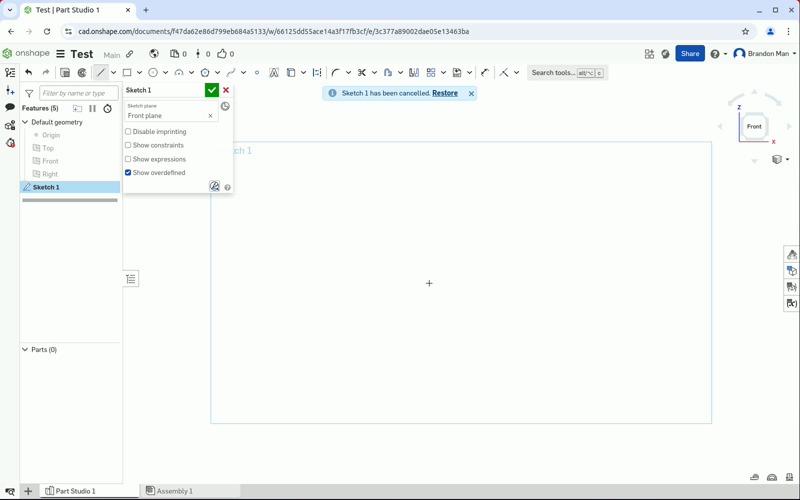
key_up(shift)
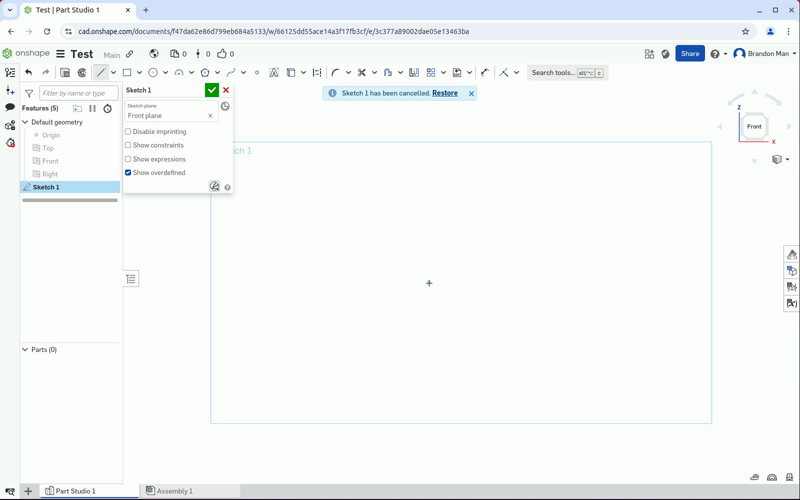
key_down(shift)
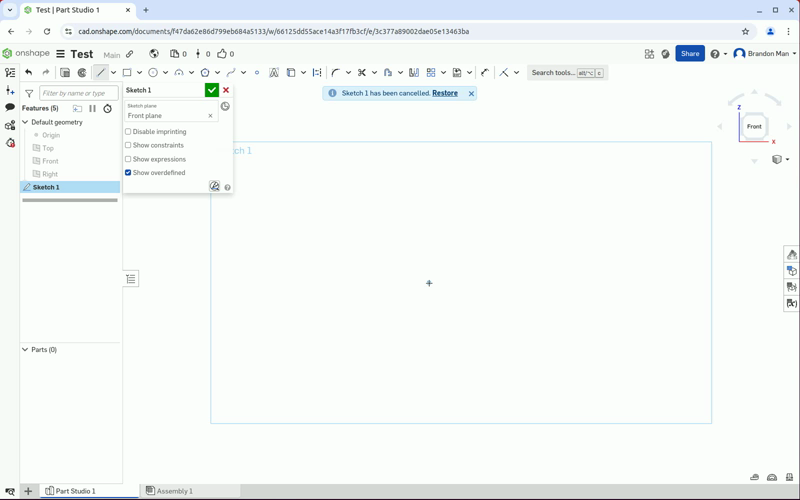
mouse_move(493, 282)
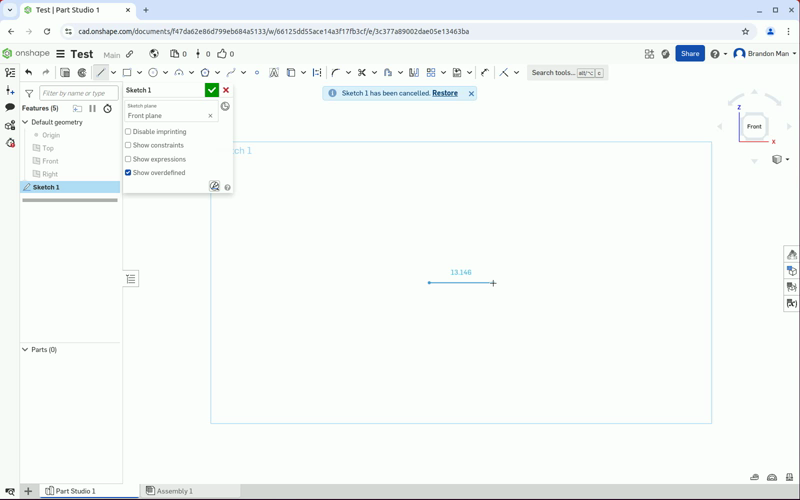
click(493, 282)
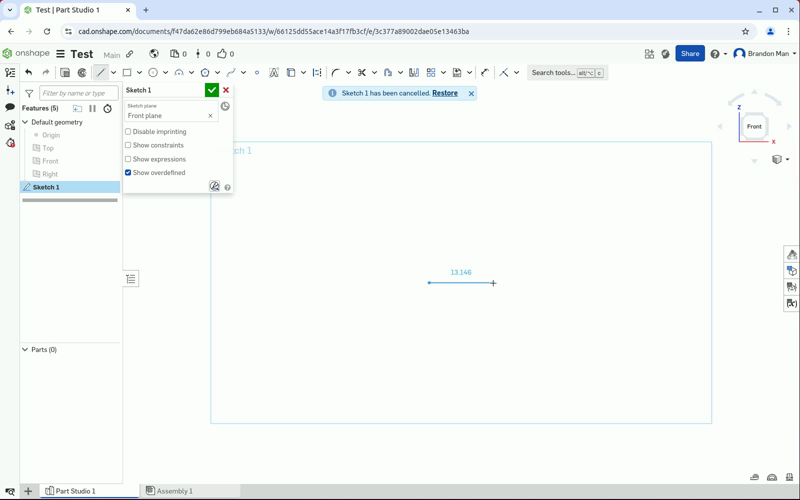
key_up(shift)
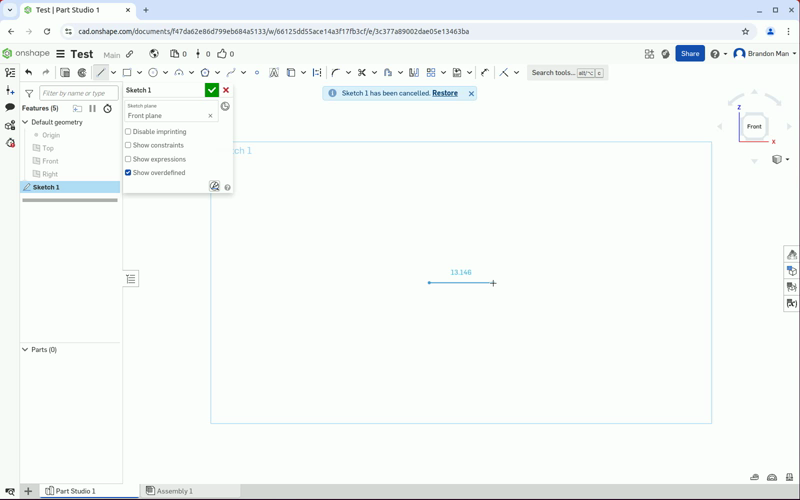
key_down(shift)
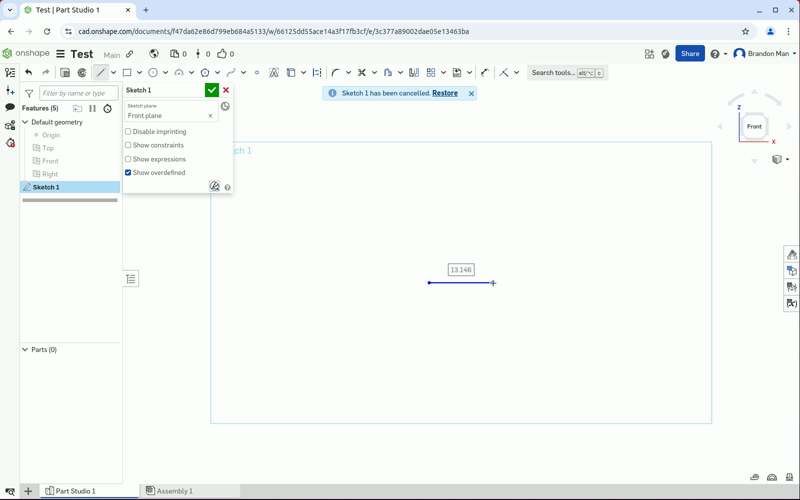
mouse_move(483, 170)
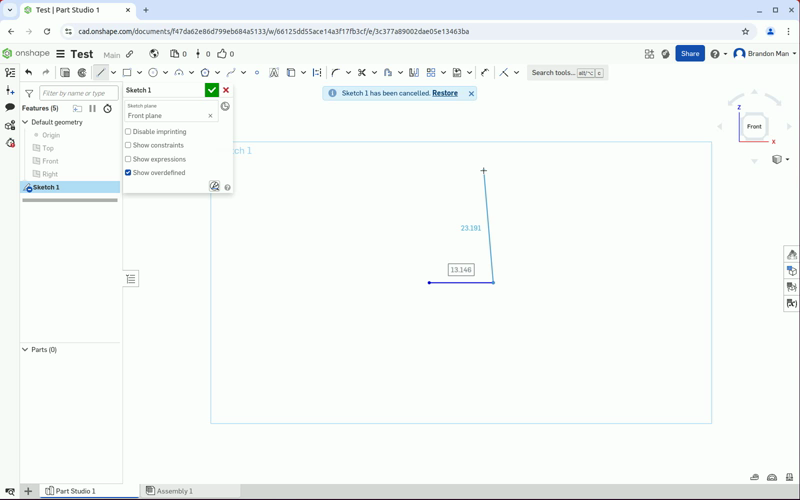
click(483, 170)
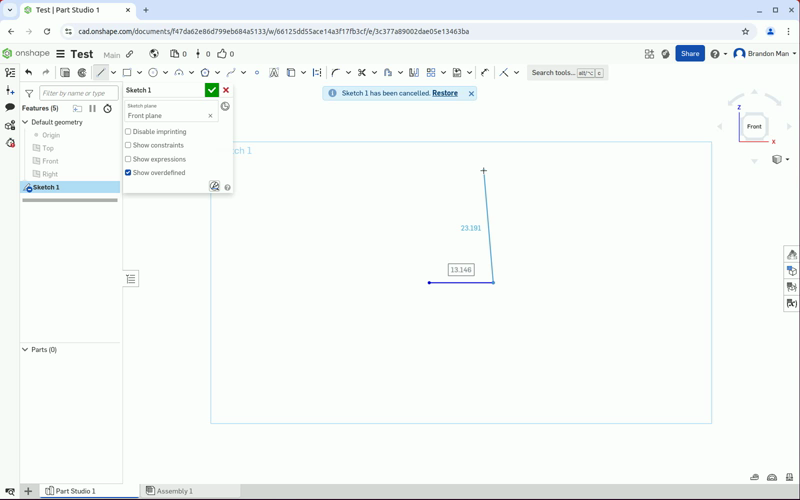
key_up(shift)
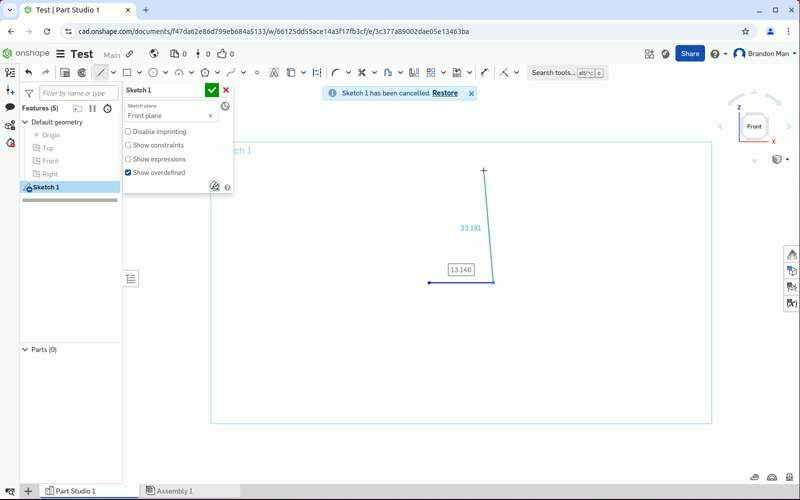
key_down(shift)
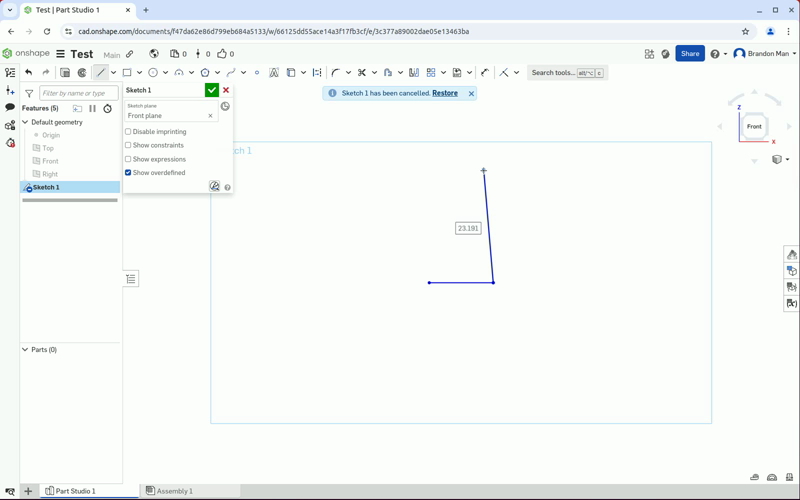
mouse_move(513, 170)
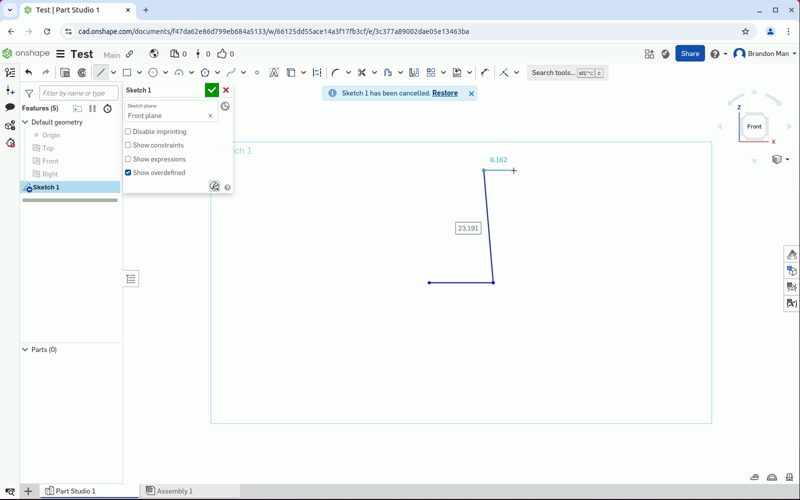
mouse_move(461, 170)
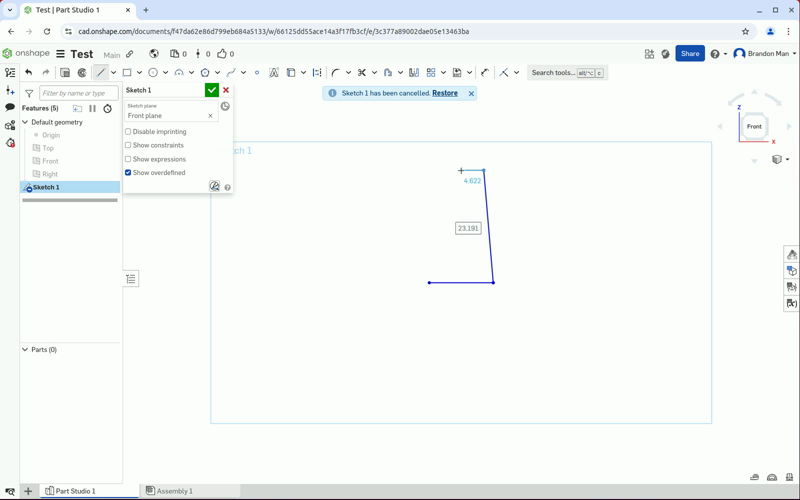
click(461, 170)
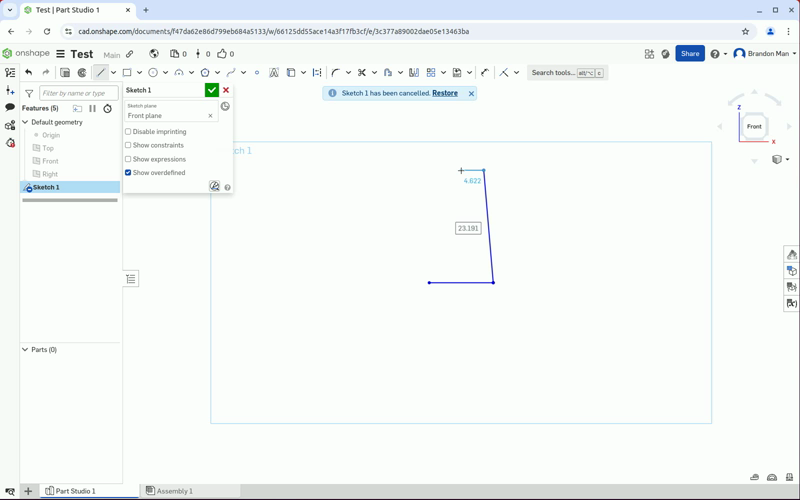
key_up(shift)
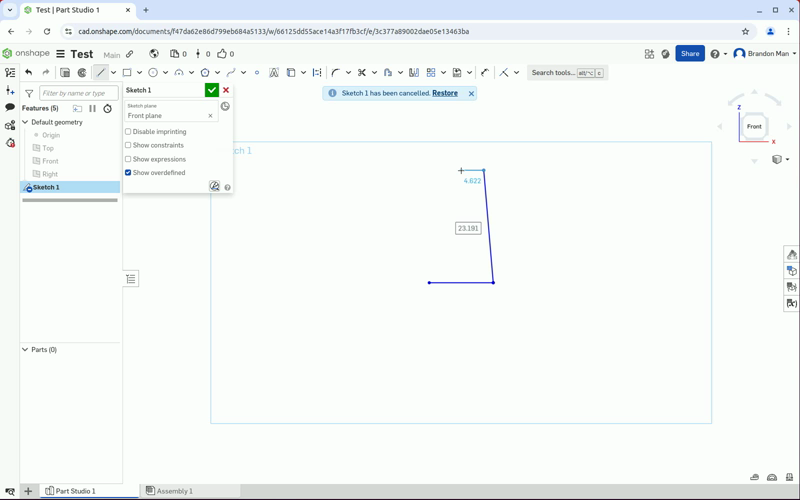
key_down(shift)
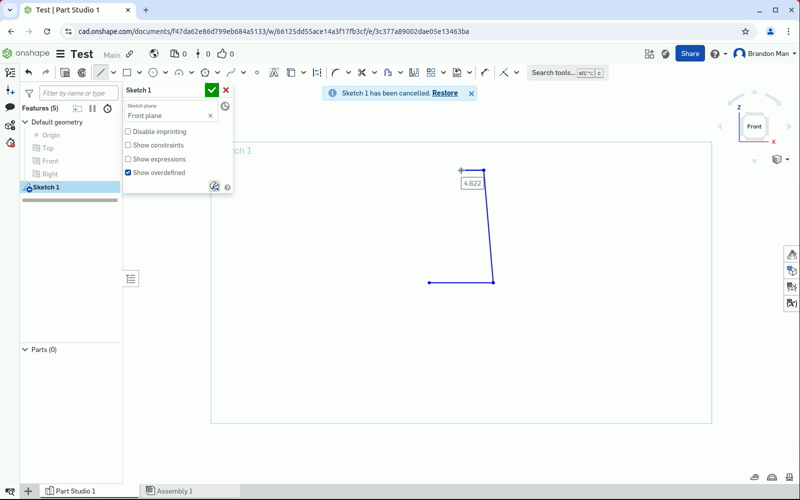
mouse_move(491, 170)
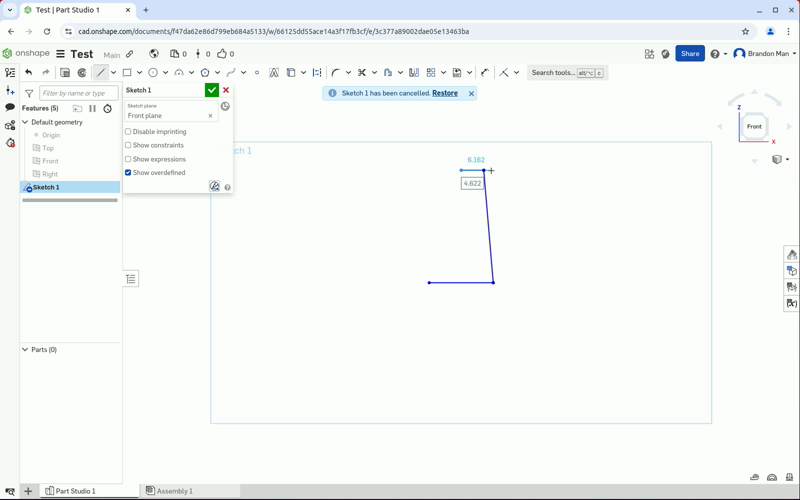
mouse_move(438, 170)
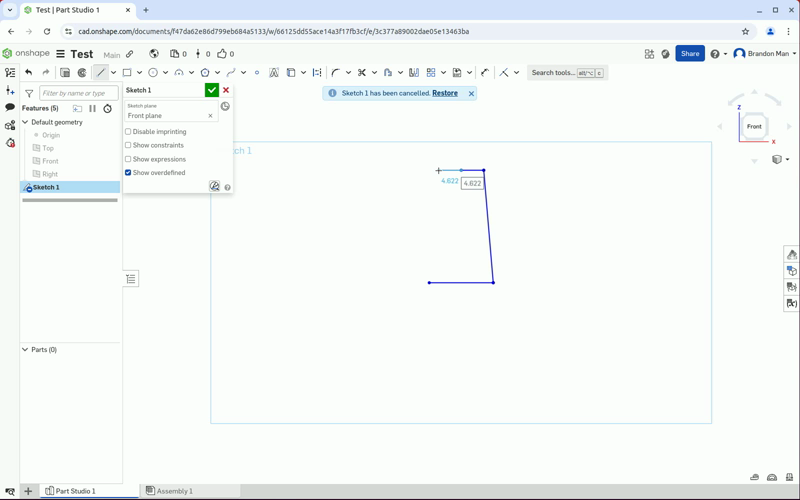
click(438, 170)
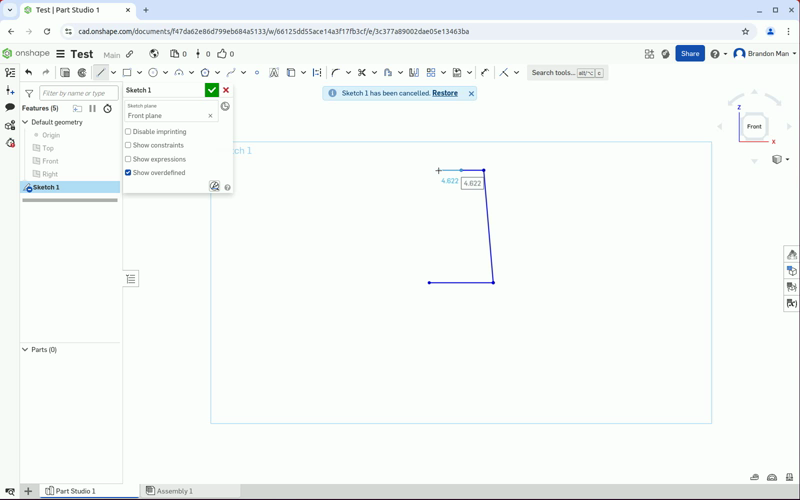
key_up(shift)
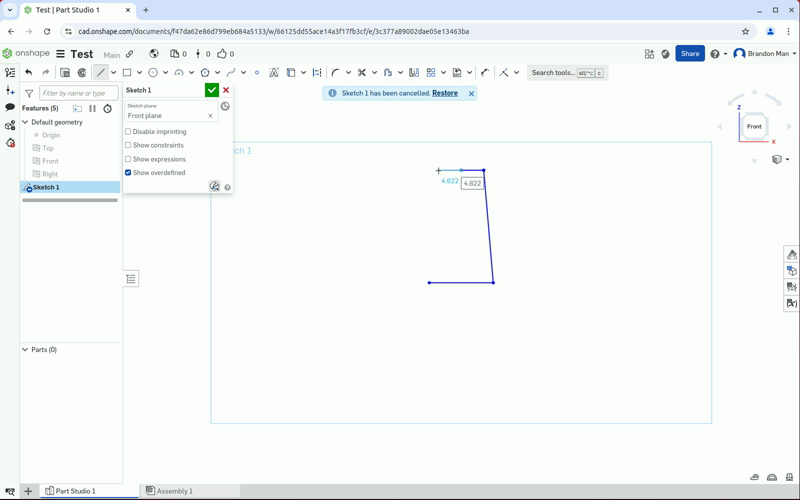
key_down(shift)
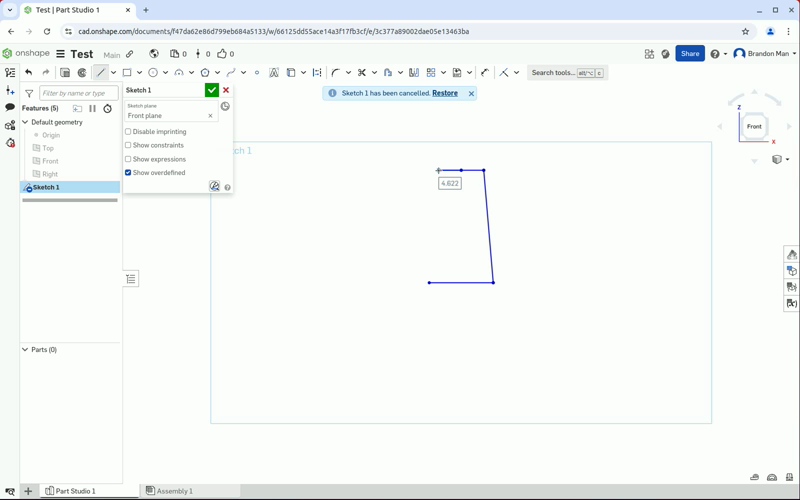
mouse_move(429, 282)
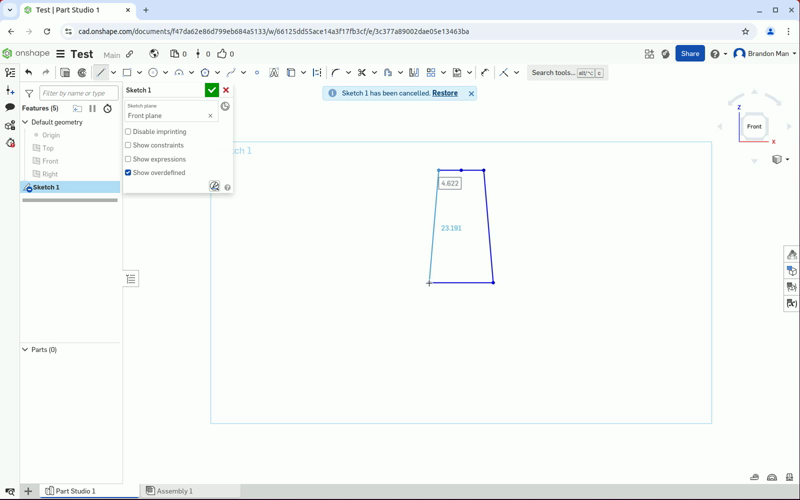
key_up(shift)
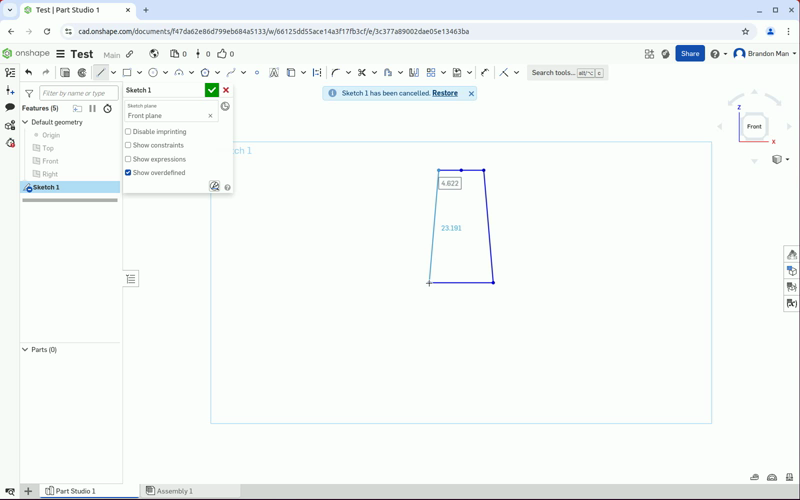
click(429, 282)
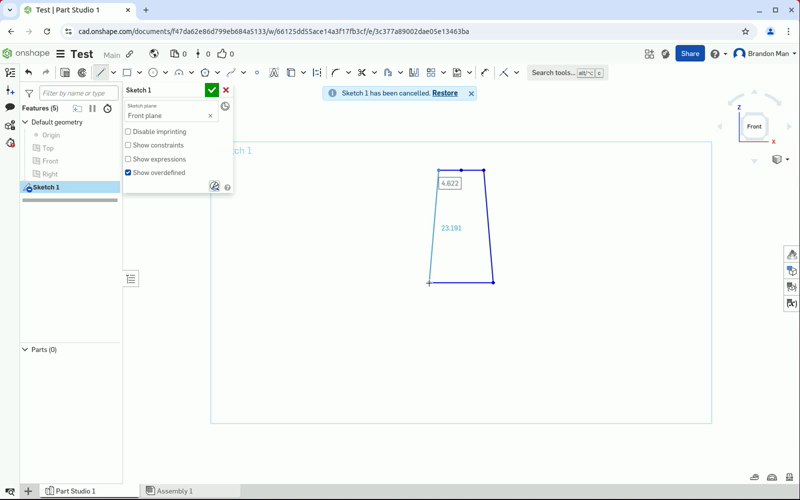
key(esc)
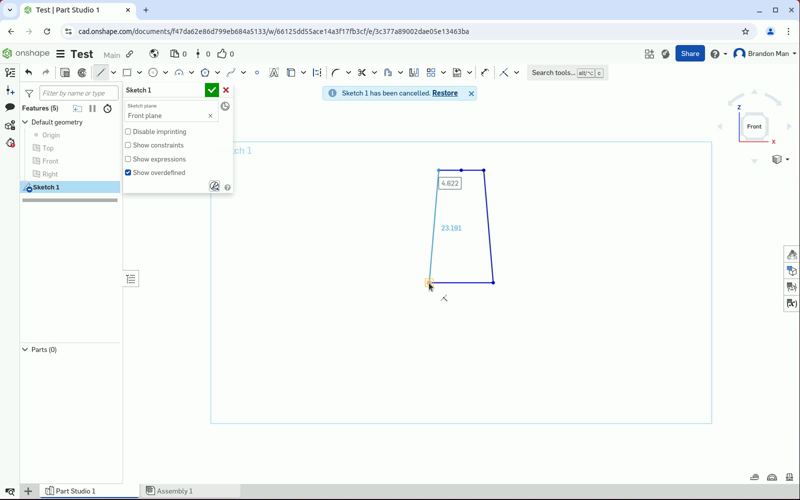
mouse_move(478, 187)
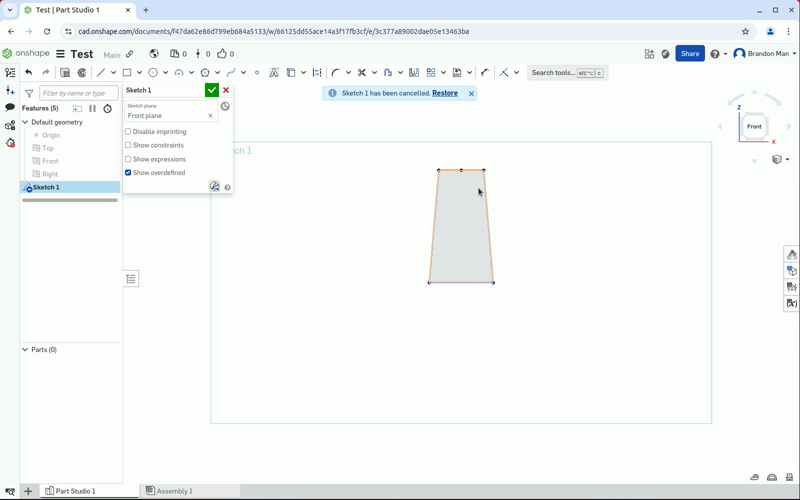
click(478, 187)
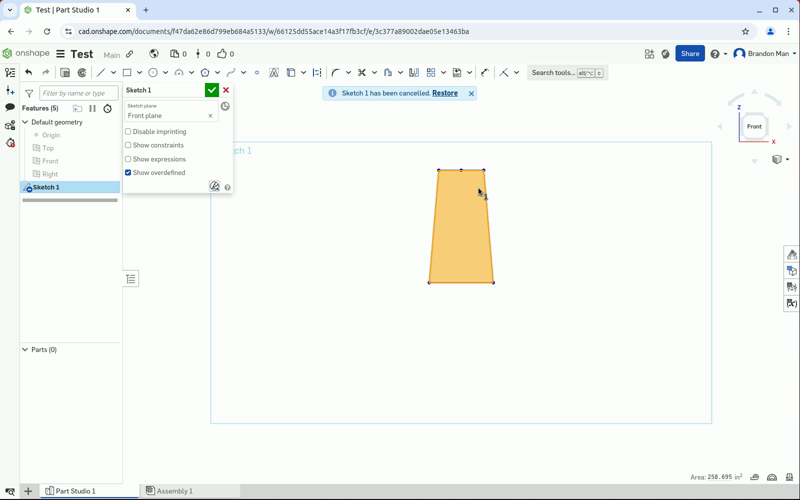
mouse_move(73, 352)
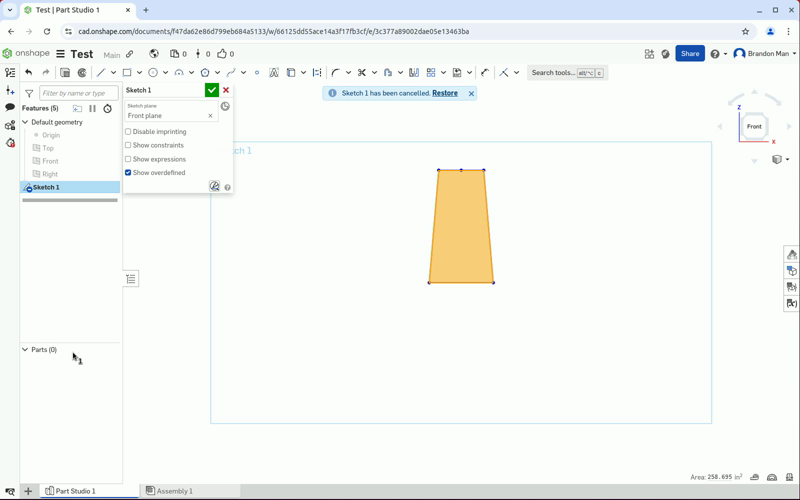
key(shift+y)
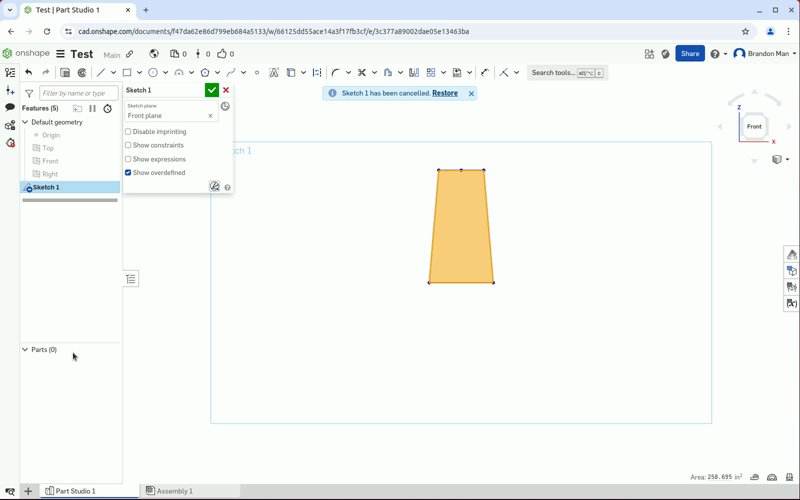
key(shift+e)
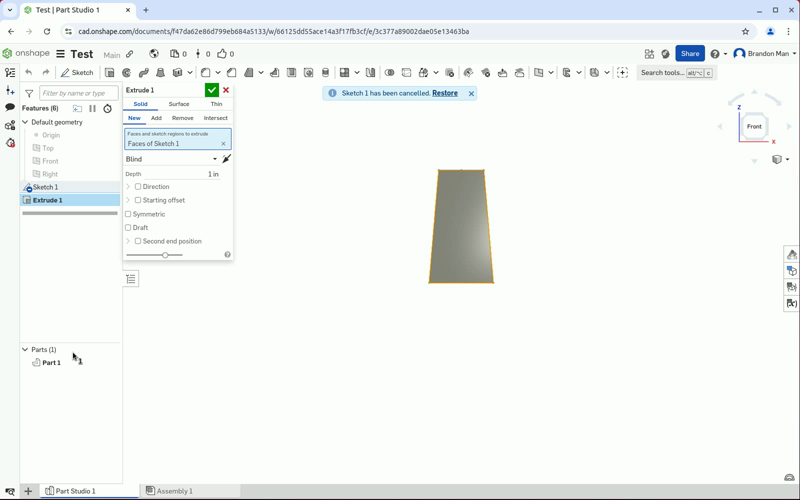
mouse_move(143, 106)
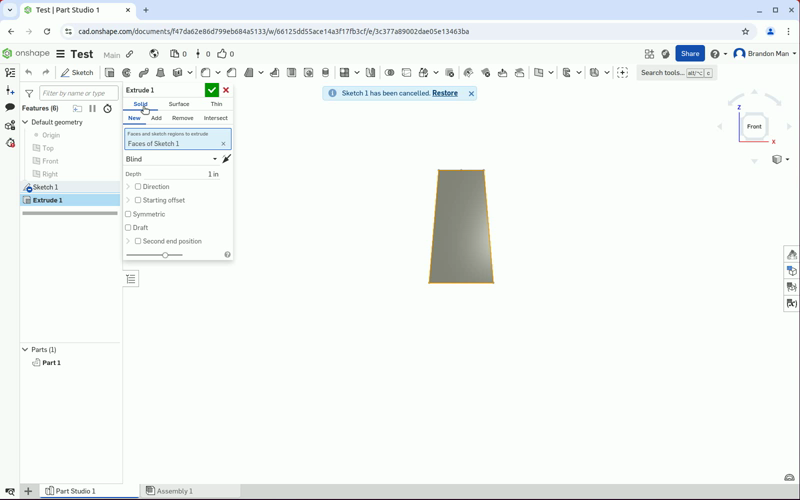
click(143, 106)
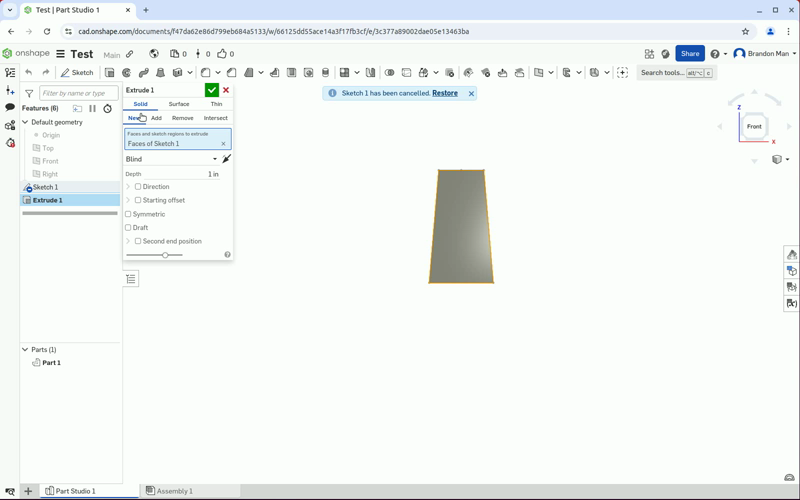
mouse_move(137, 120)
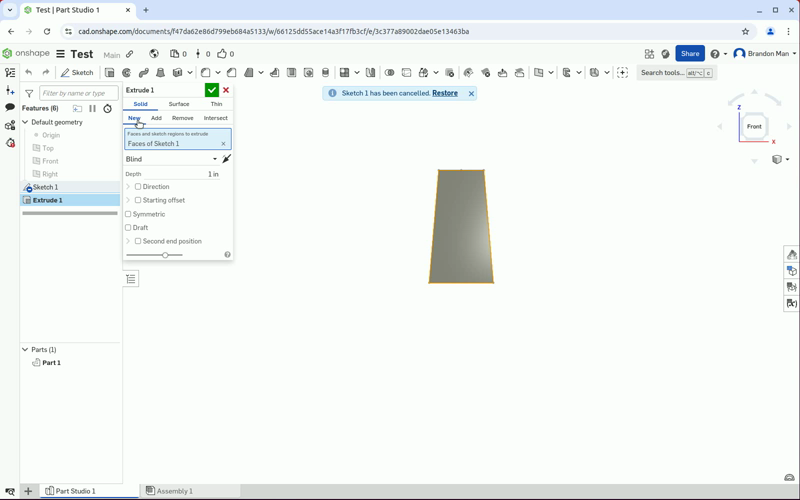
click(137, 120)
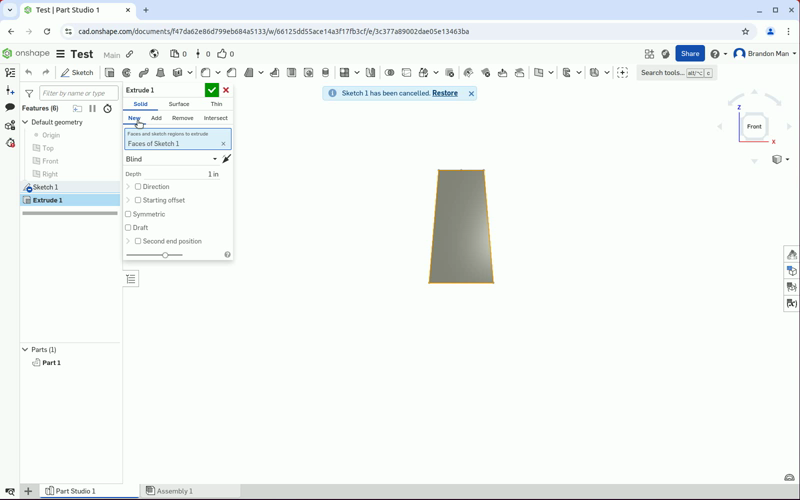
key(tab, 4)
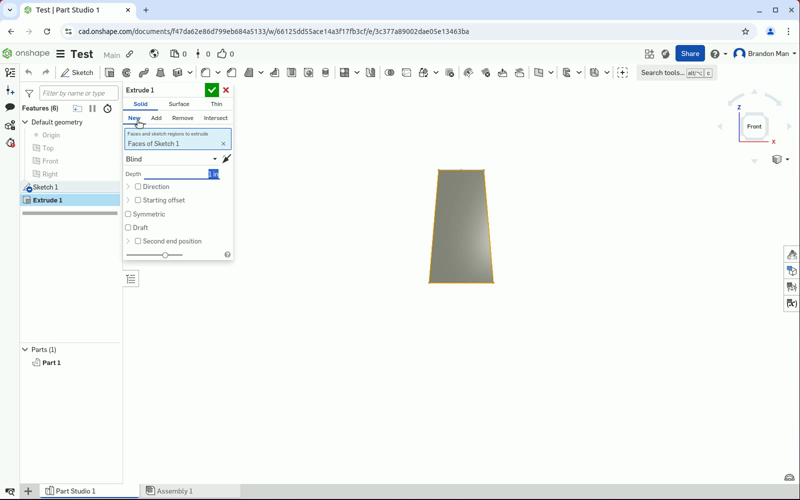
text(-4.574)
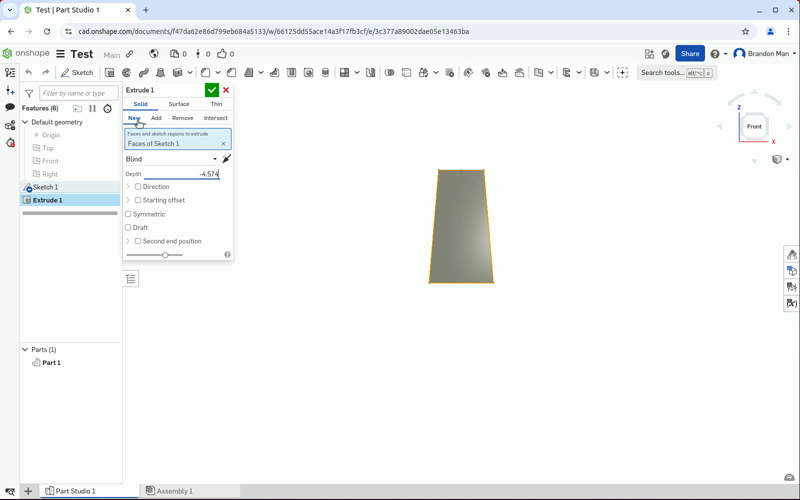
key(enter)
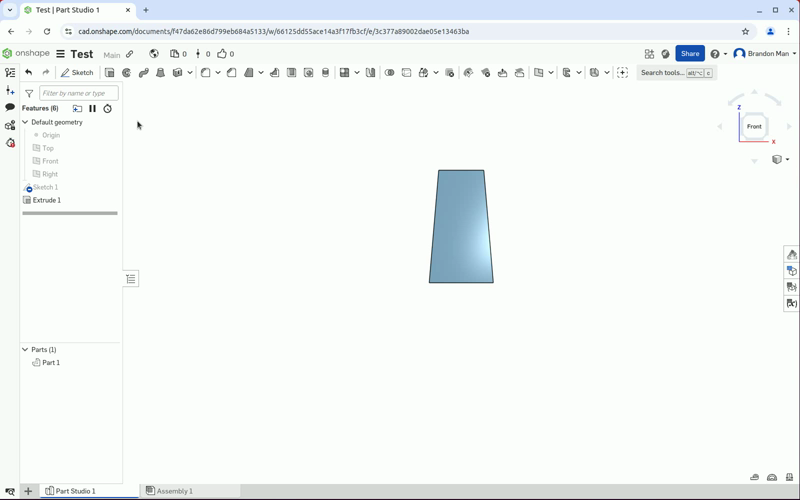
key(shift+h)
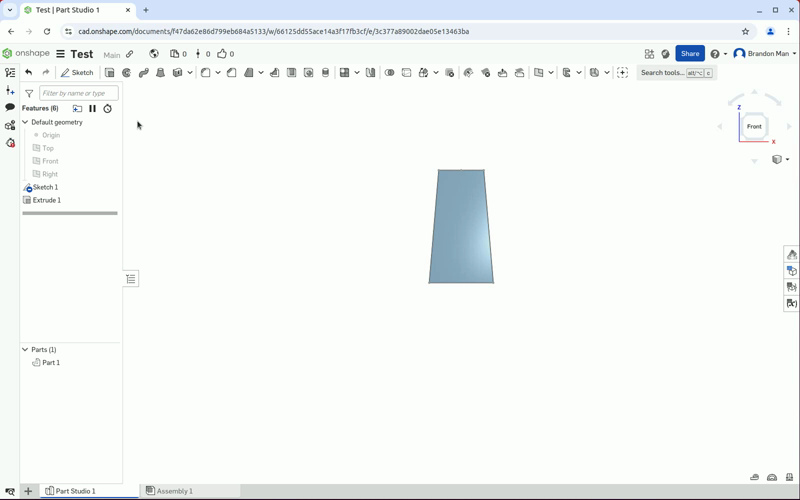
key(shift+h)
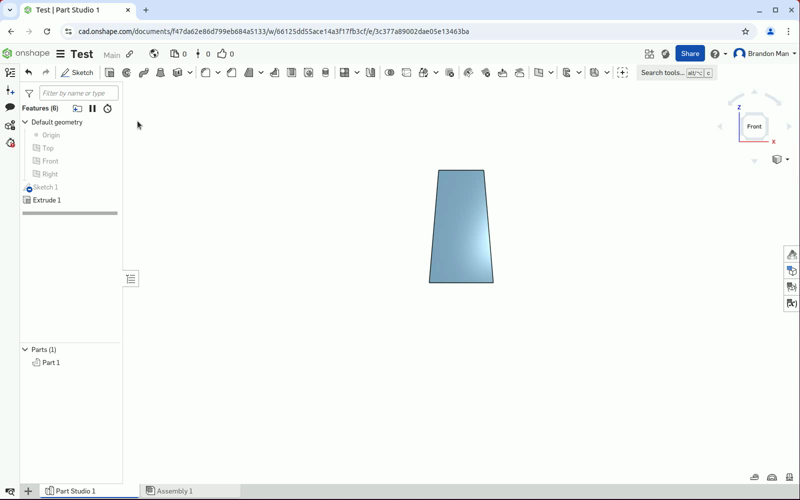
mouse_move(73, 189)
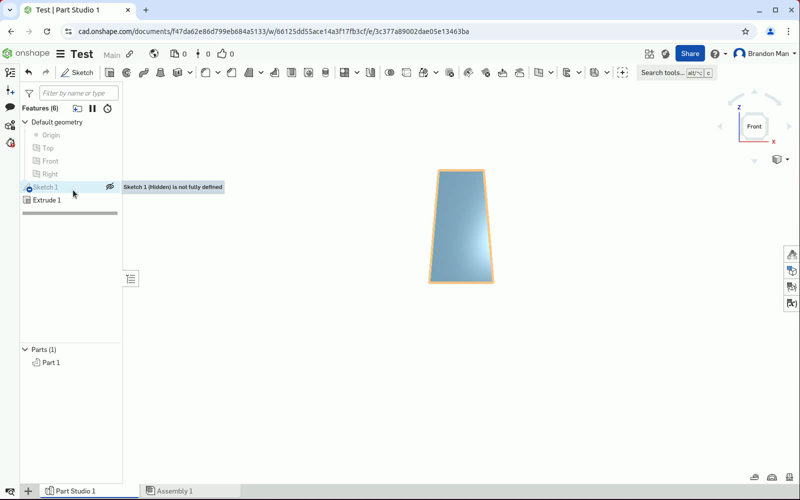
click(73, 189)
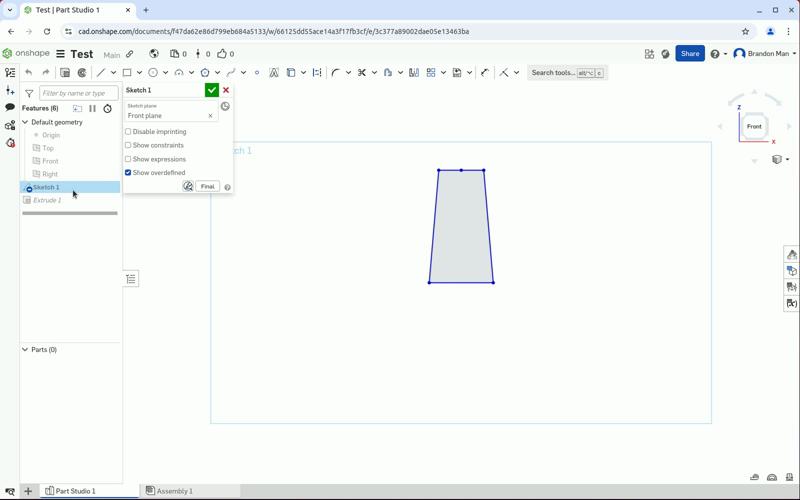
mouse_move(229, 92)
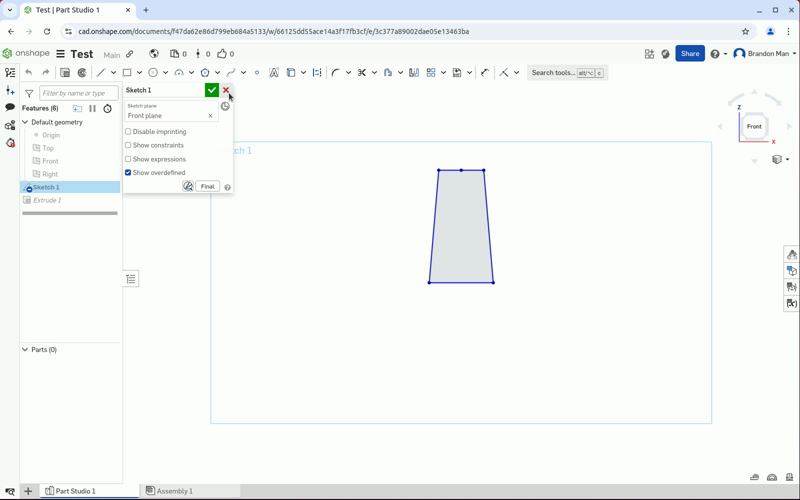
click(229, 92)
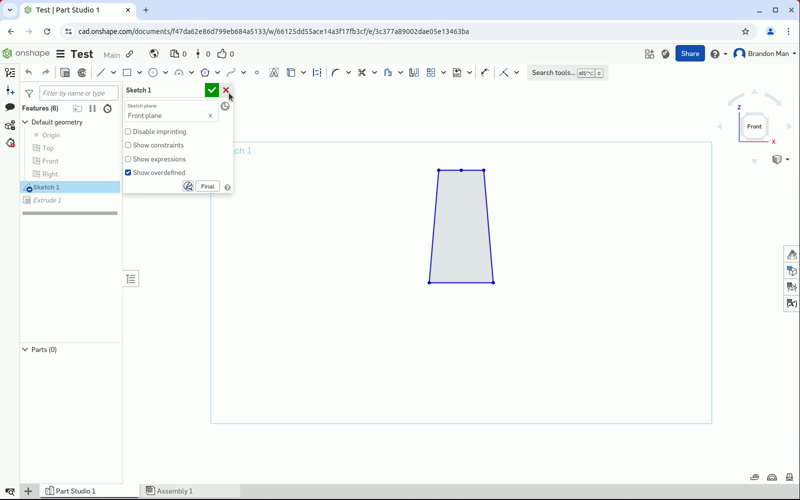
key(shift+s)
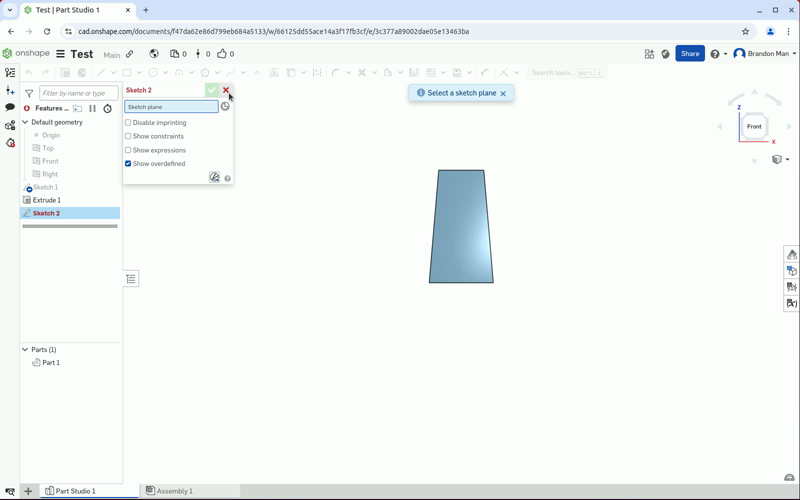
mouse_move(73, 163)
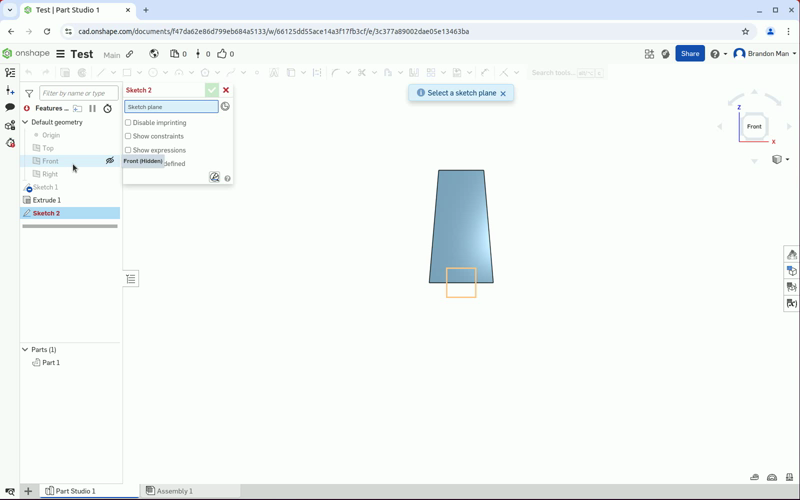
click(73, 163)
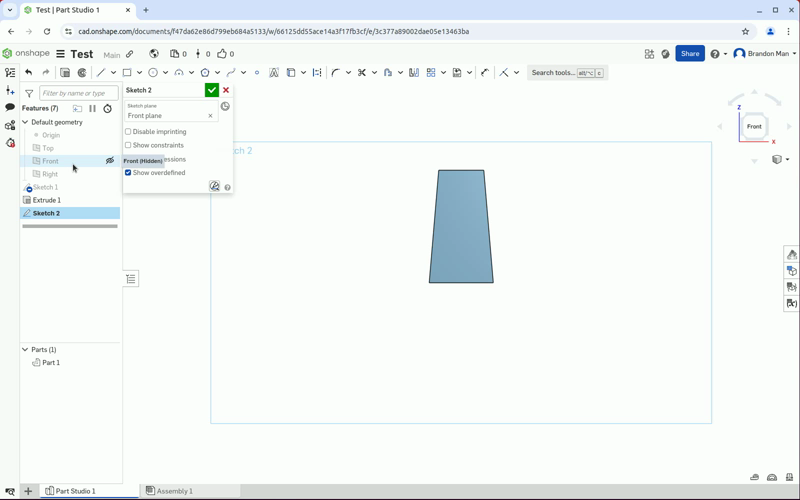
mouse_move(73, 352)
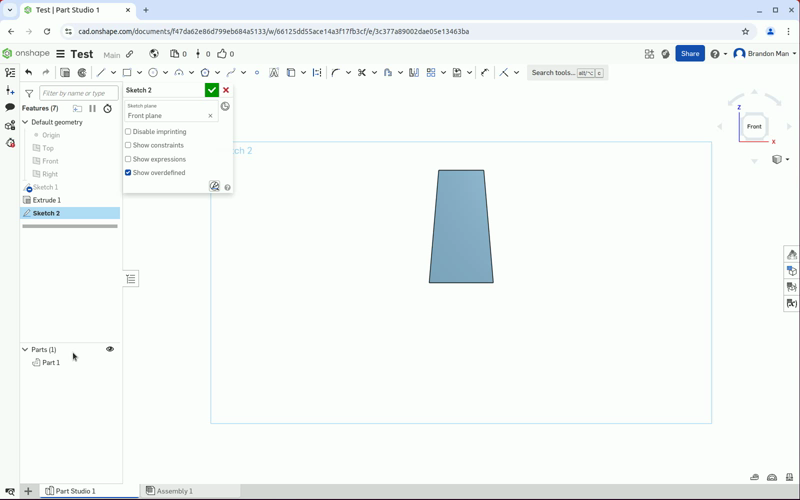
key(y)
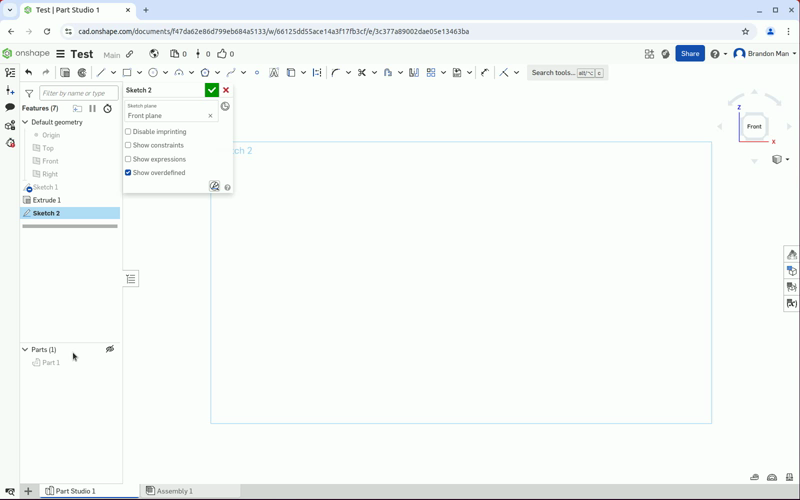
key(l)
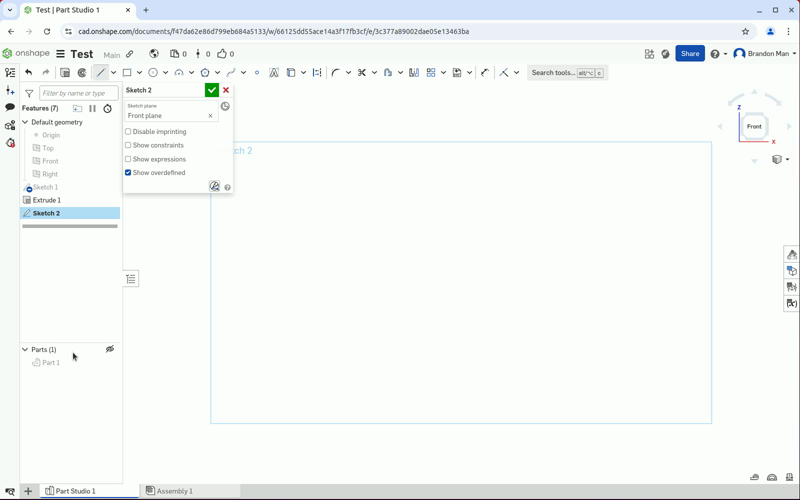
key_down(shift)
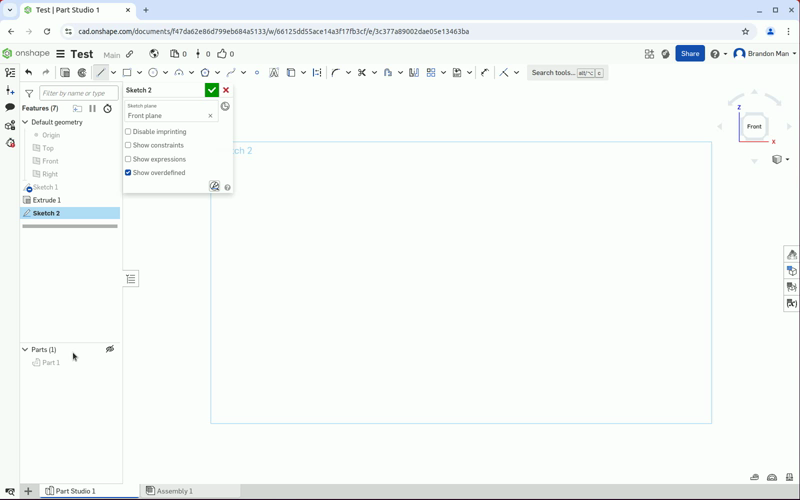
mouse_move(429, 282)
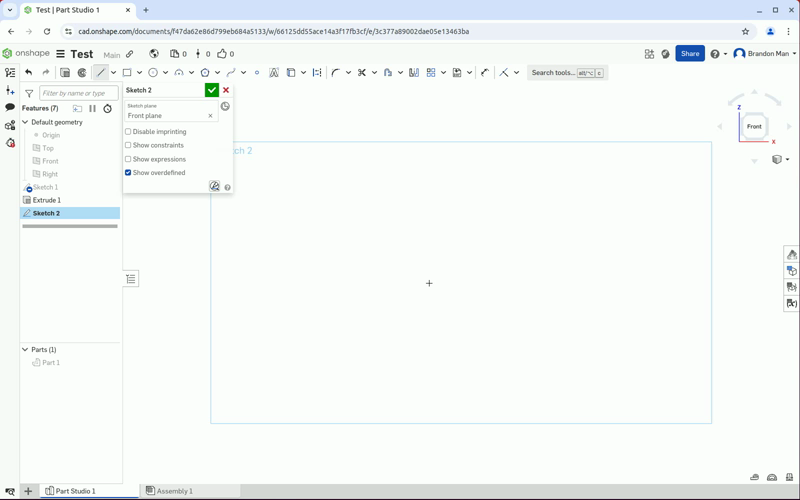
click(429, 282)
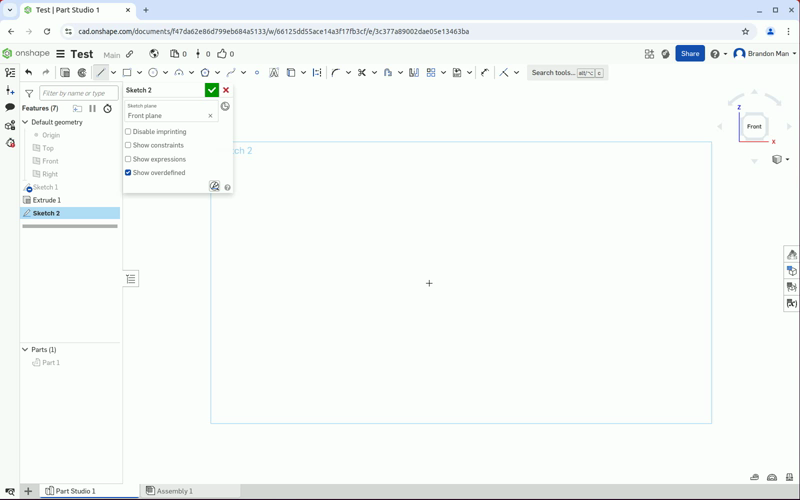
key_up(shift)
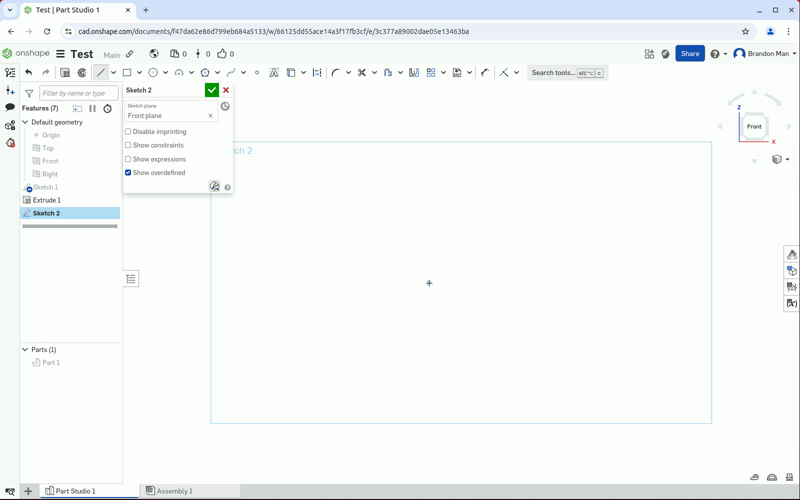
key_down(shift)
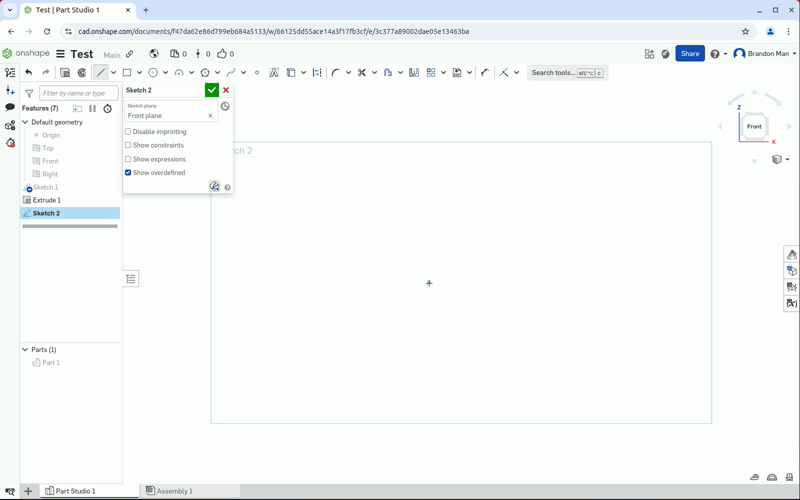
mouse_move(493, 282)
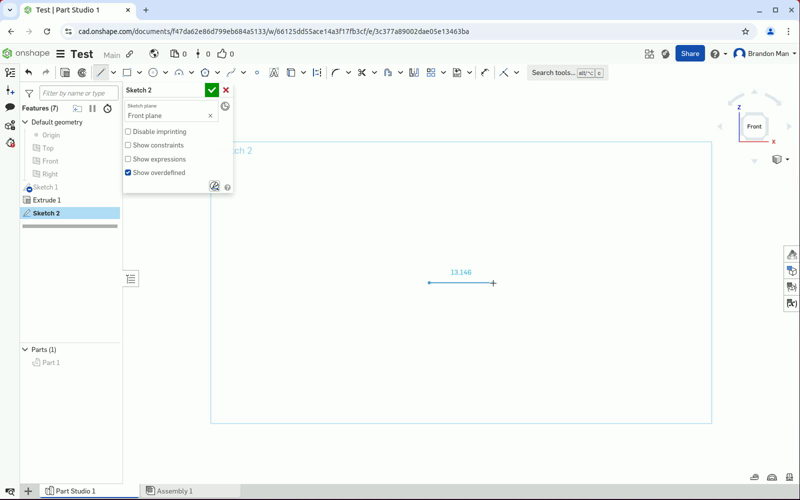
click(493, 282)
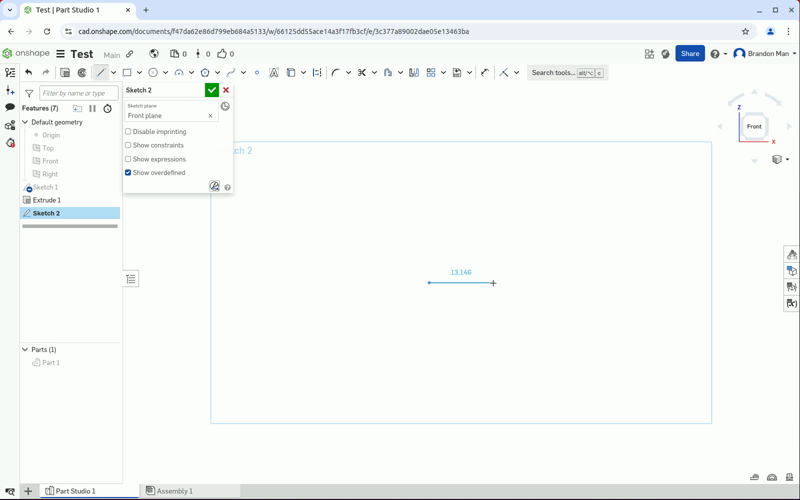
key_up(shift)
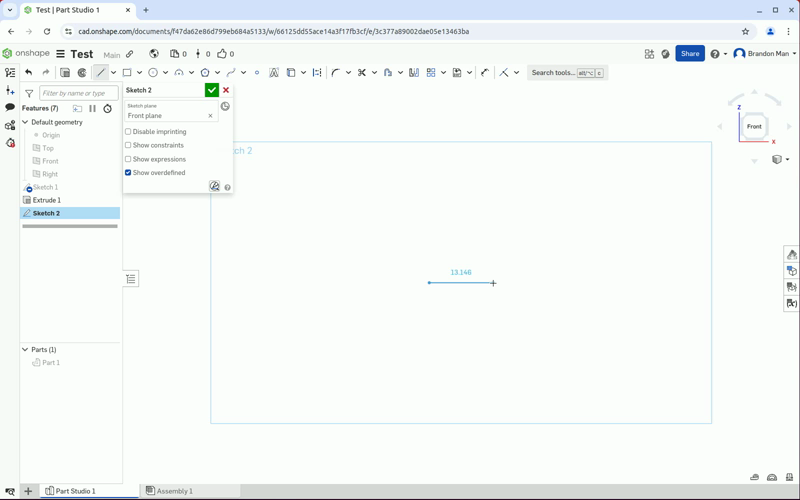
key_down(shift)
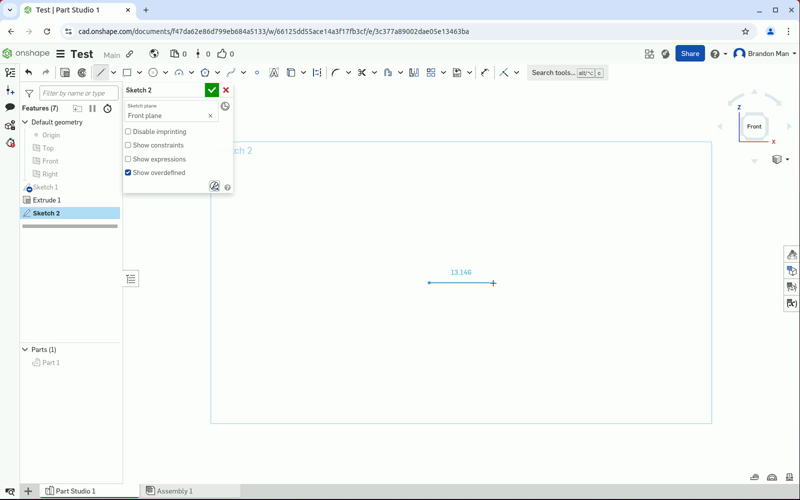
mouse_move(483, 170)
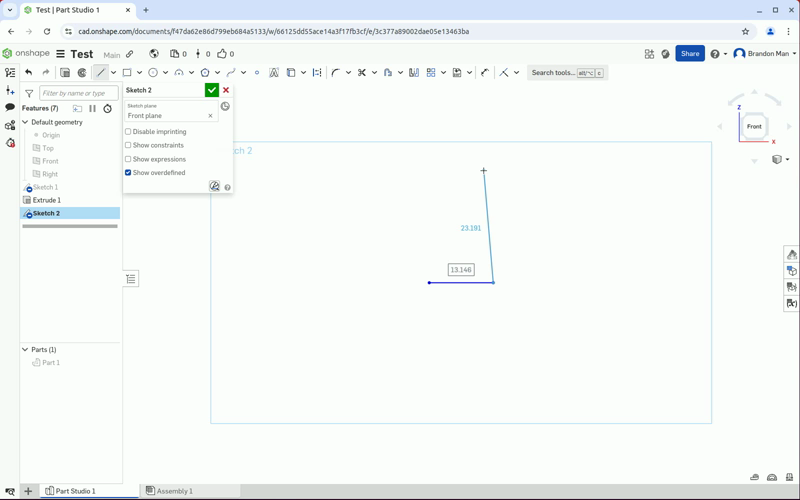
click(483, 170)
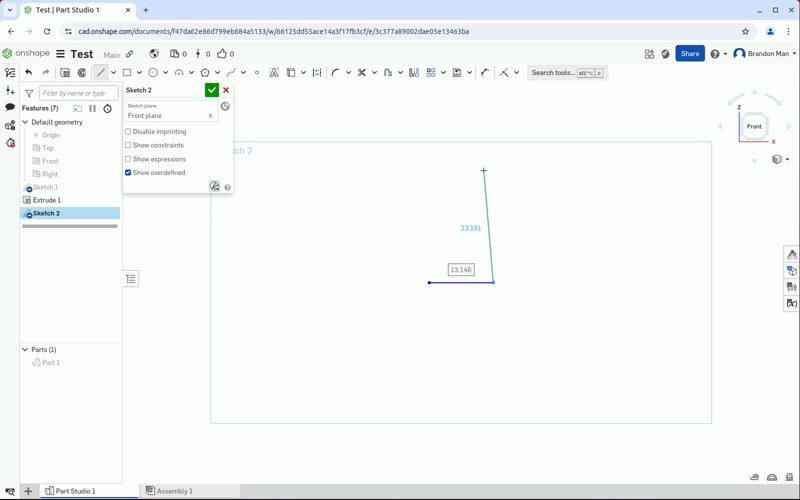
key_up(shift)
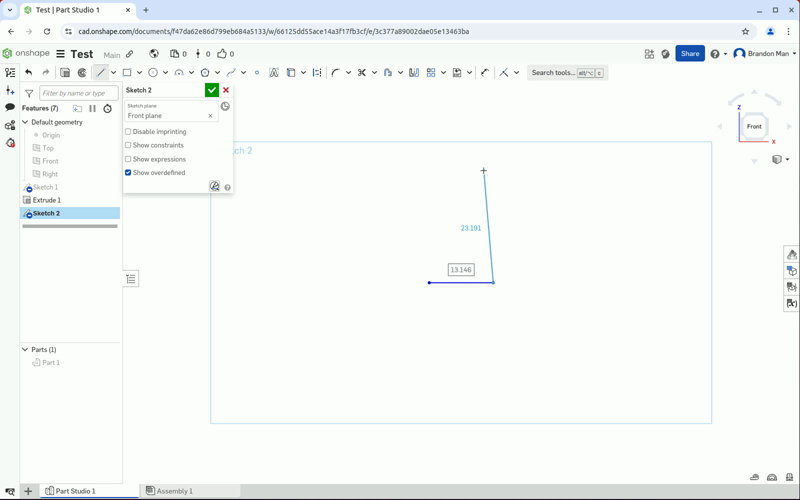
key_down(shift)
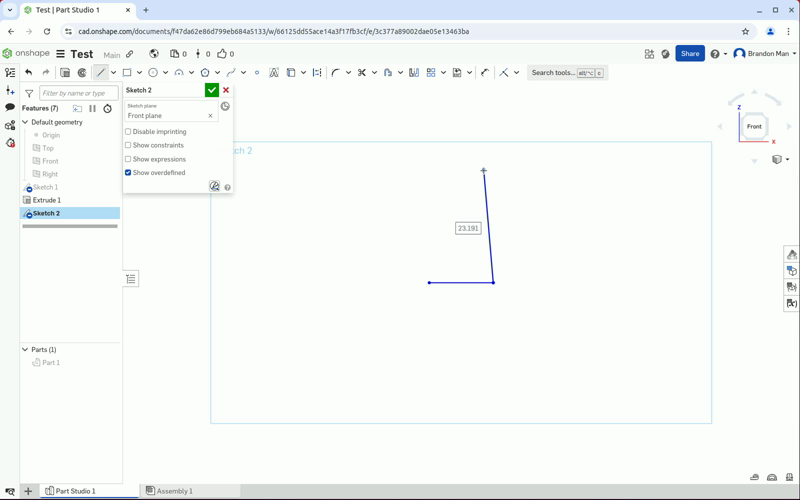
mouse_move(513, 170)
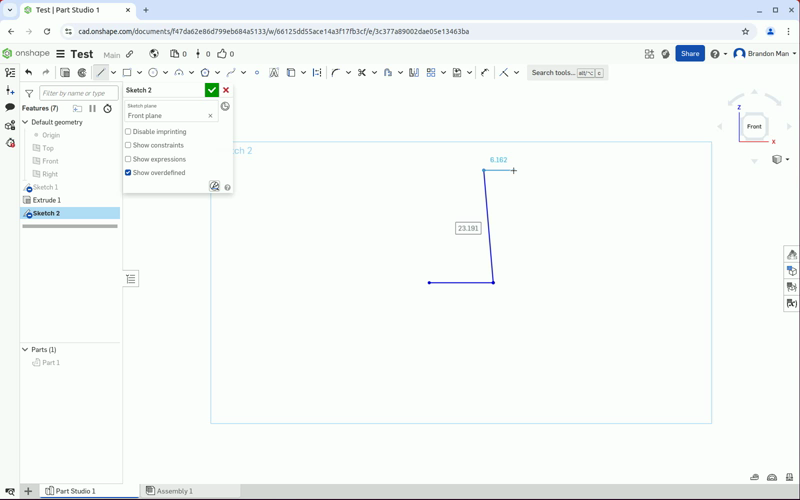
mouse_move(461, 170)
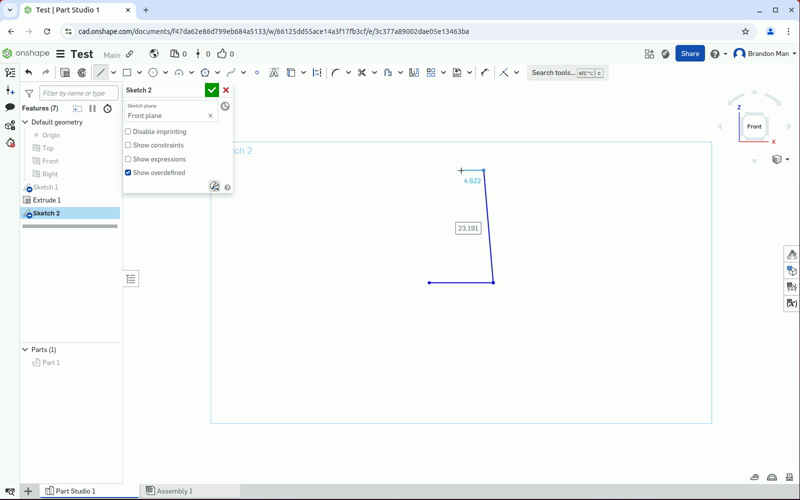
click(461, 170)
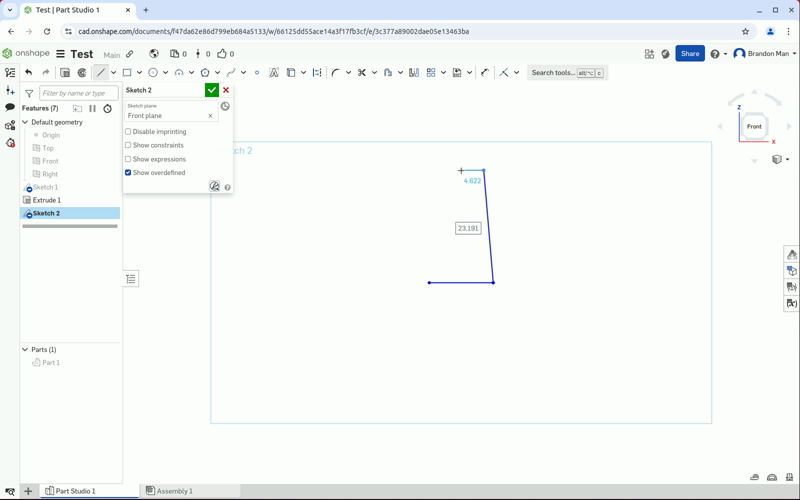
key_up(shift)
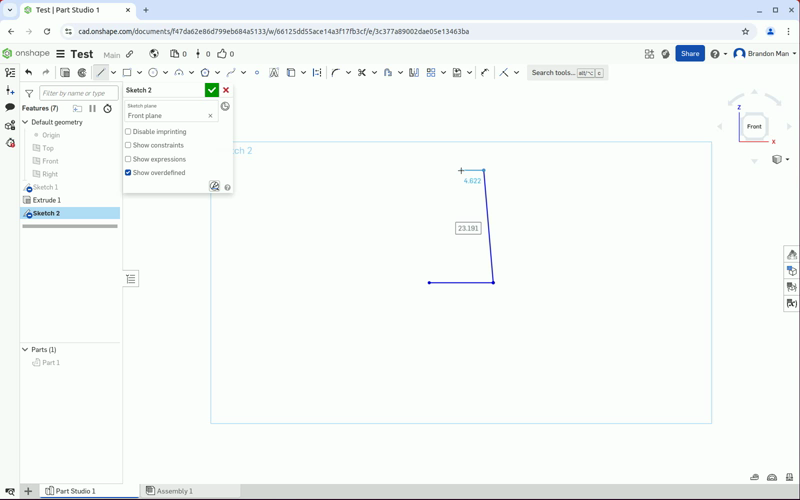
key_down(shift)
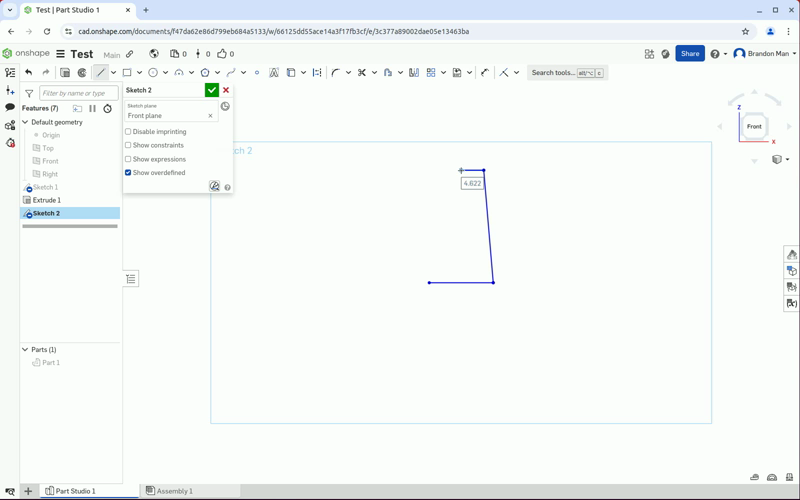
mouse_move(491, 170)
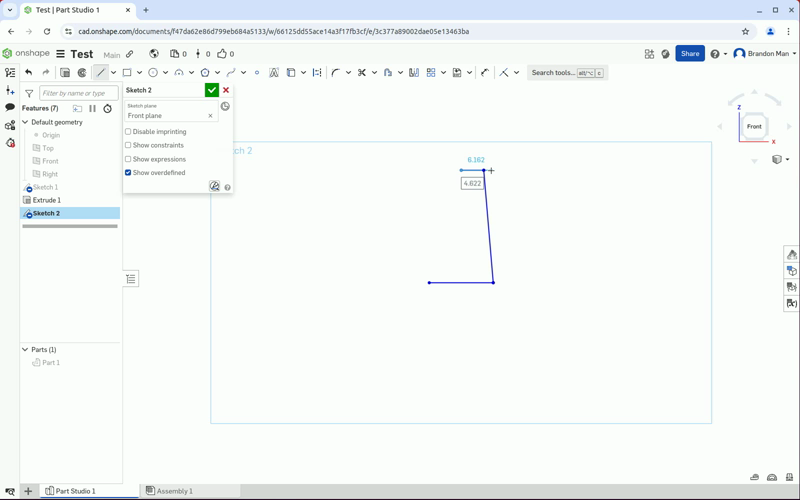
mouse_move(438, 170)
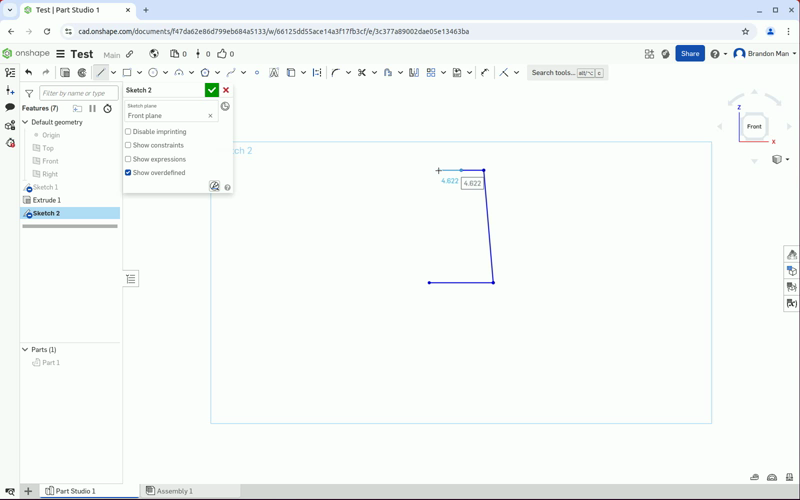
click(438, 170)
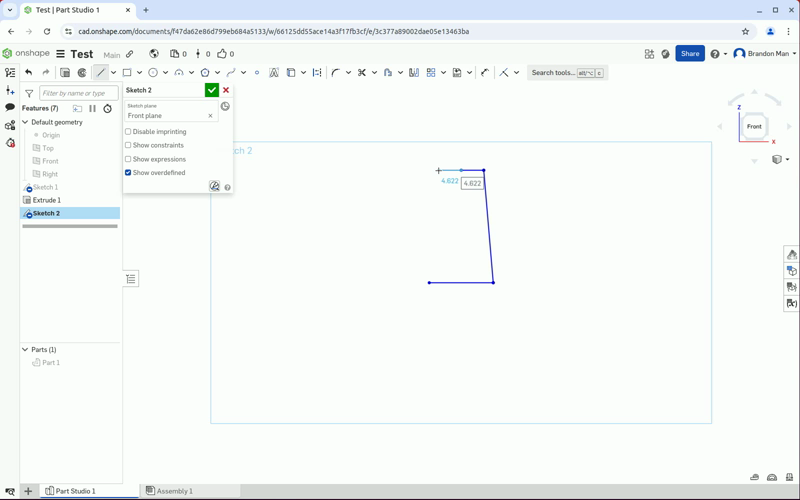
key_up(shift)
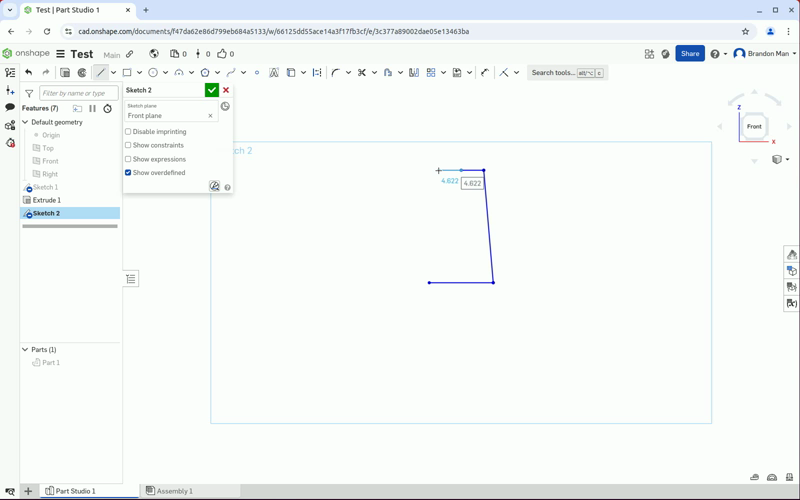
key_down(shift)
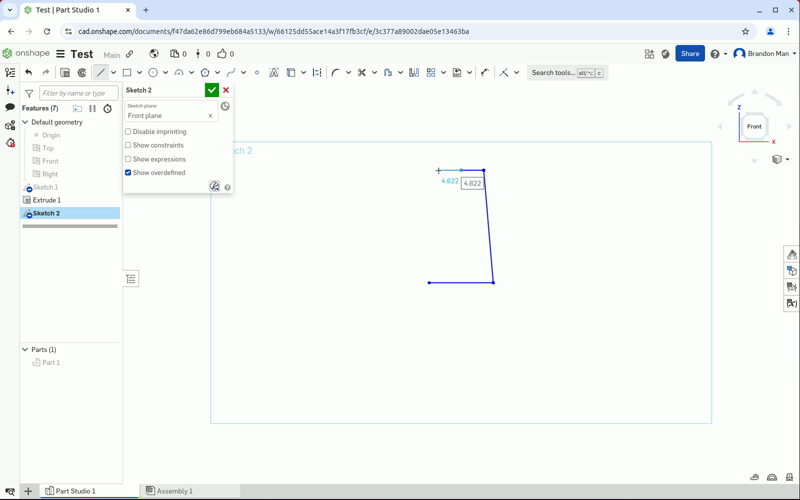
mouse_move(429, 282)
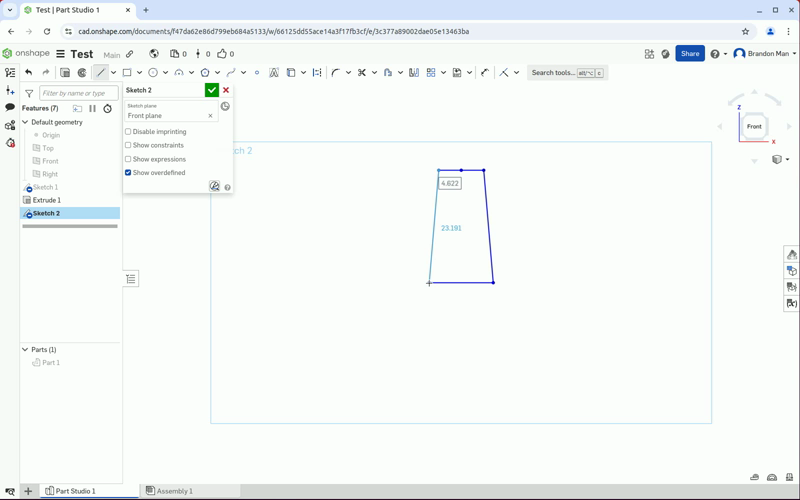
key_up(shift)
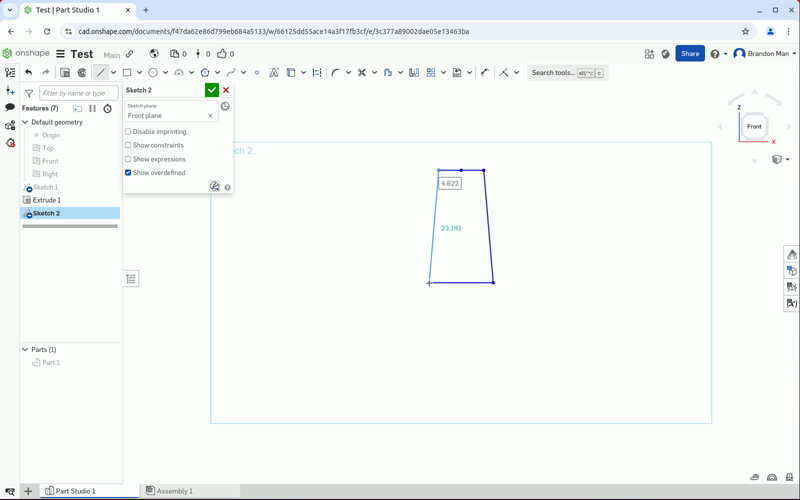
click(429, 282)
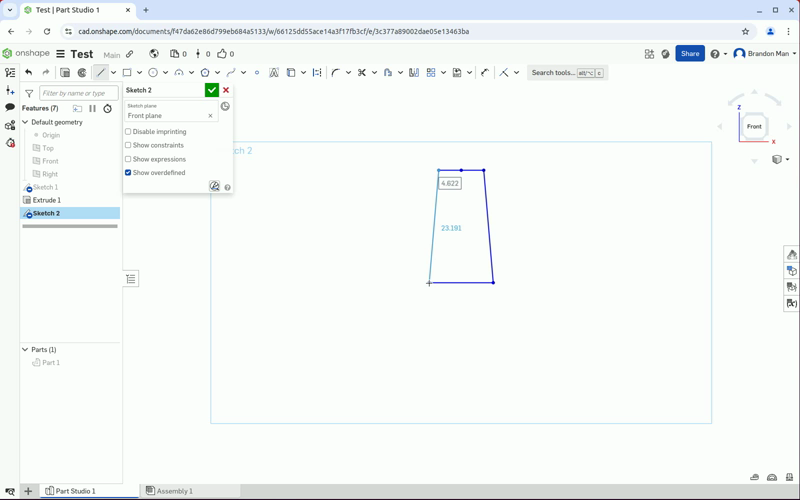
key(esc)
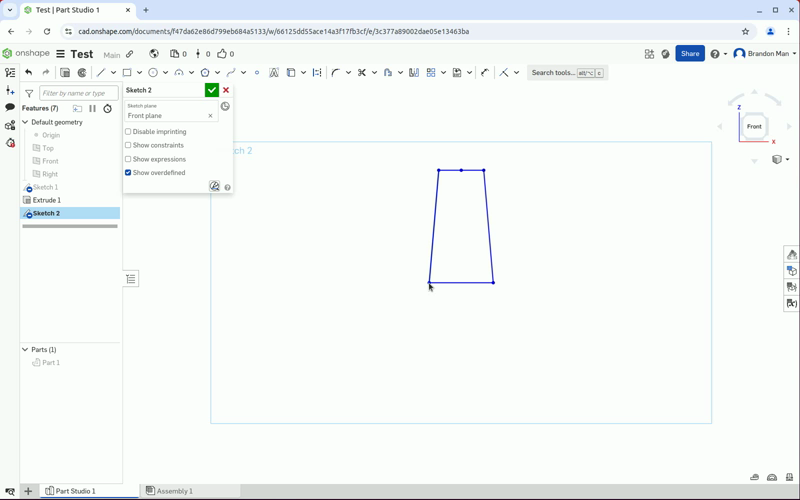
mouse_move(465, 225)
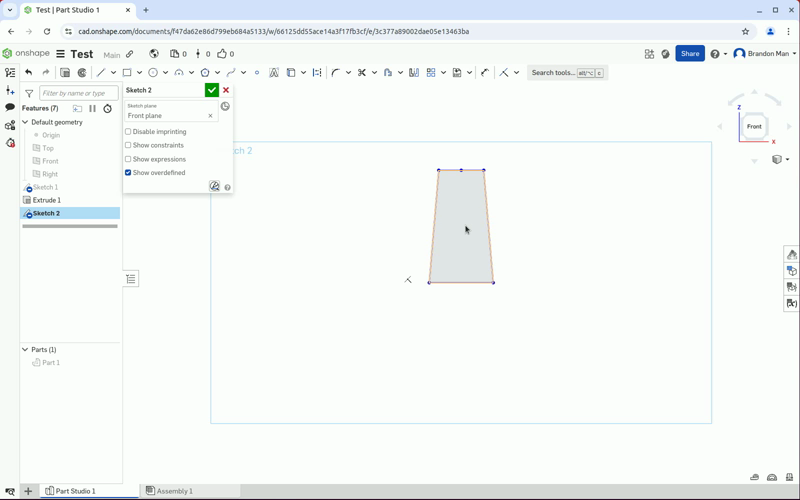
click(465, 225)
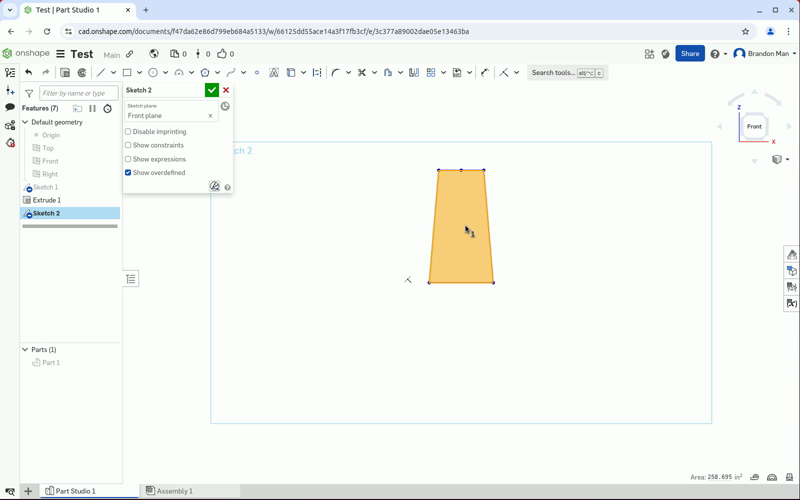
mouse_move(73, 352)
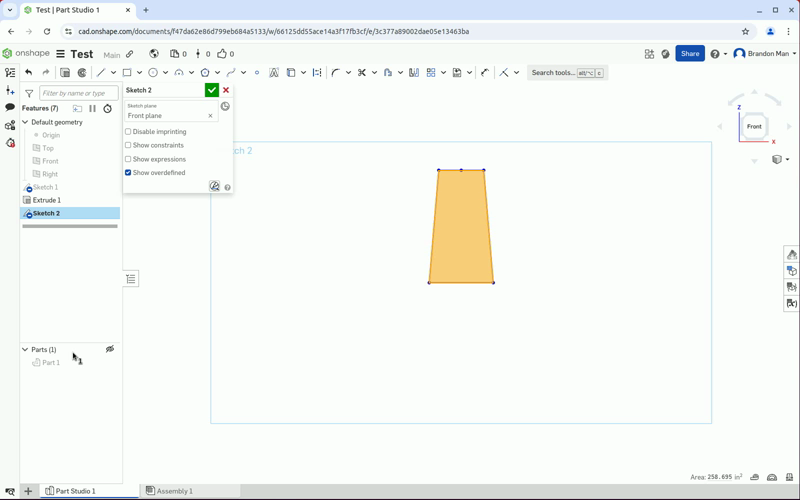
key(shift+y)
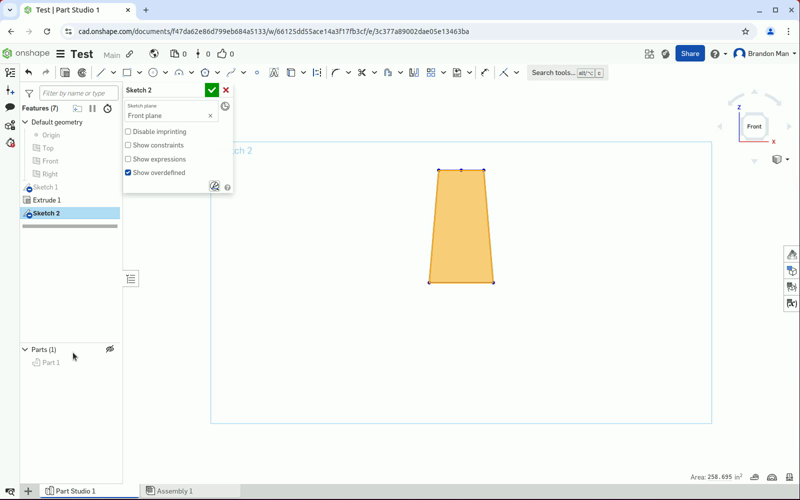
key(shift+e)
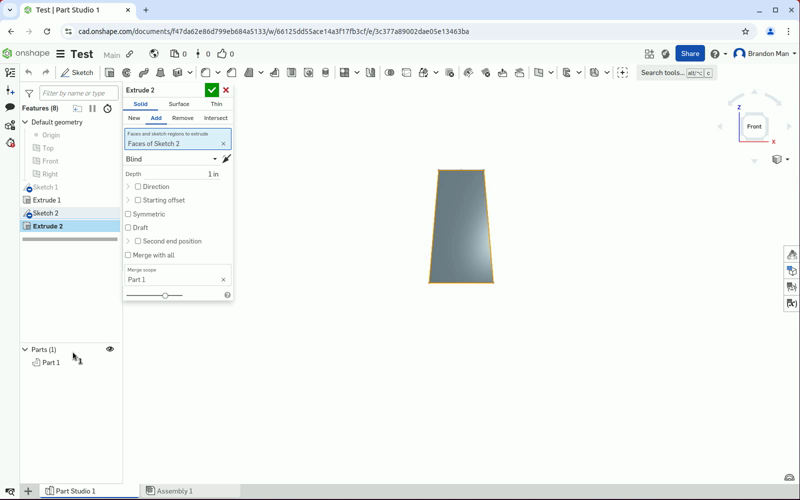
mouse_move(143, 106)
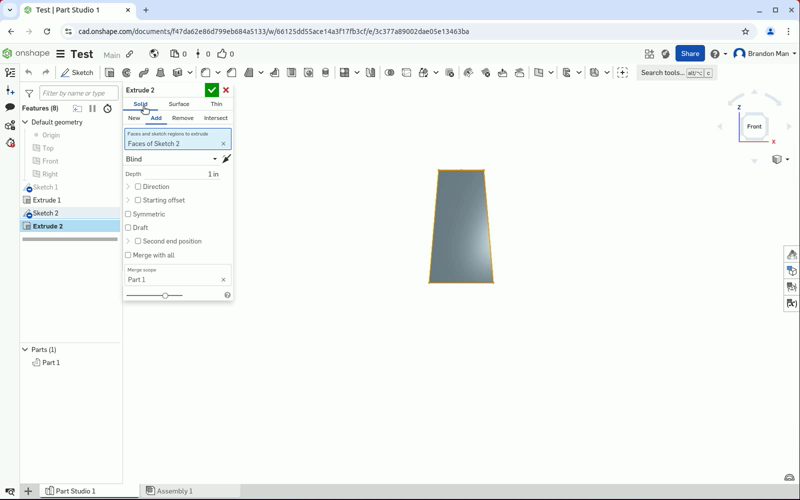
click(143, 106)
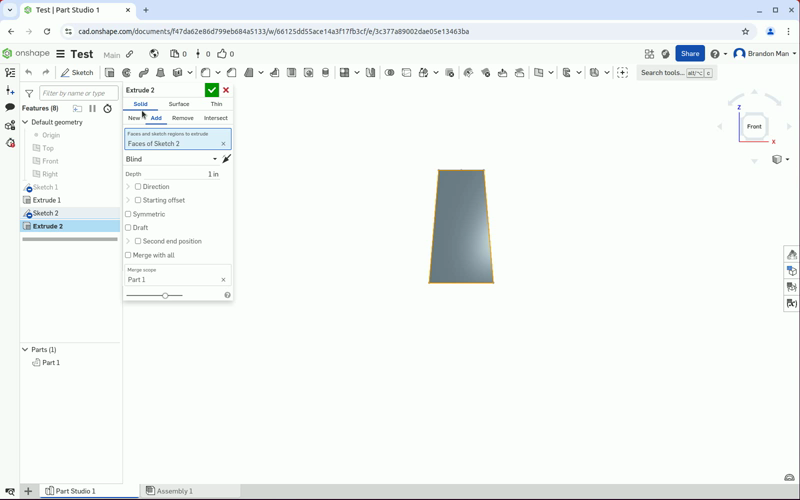
mouse_move(137, 120)
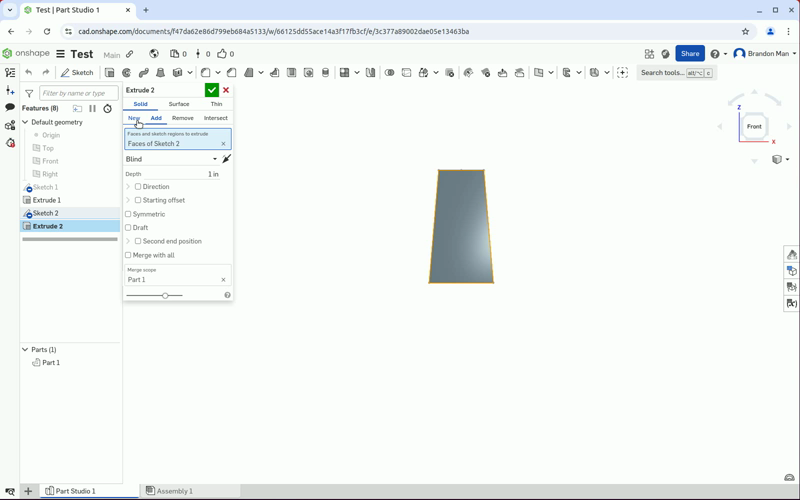
click(137, 120)
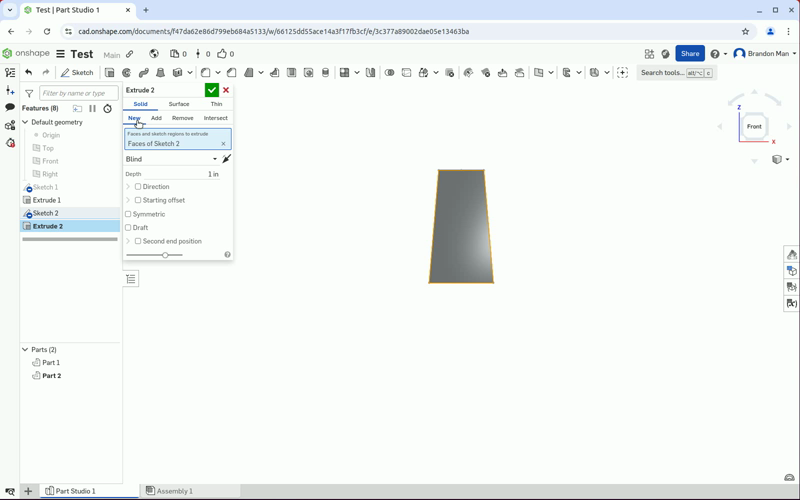
key(tab, 4)
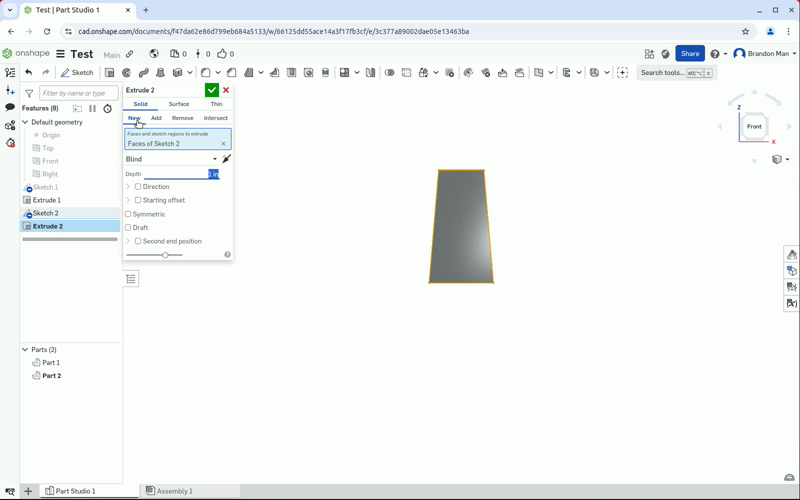
text(-4.574)
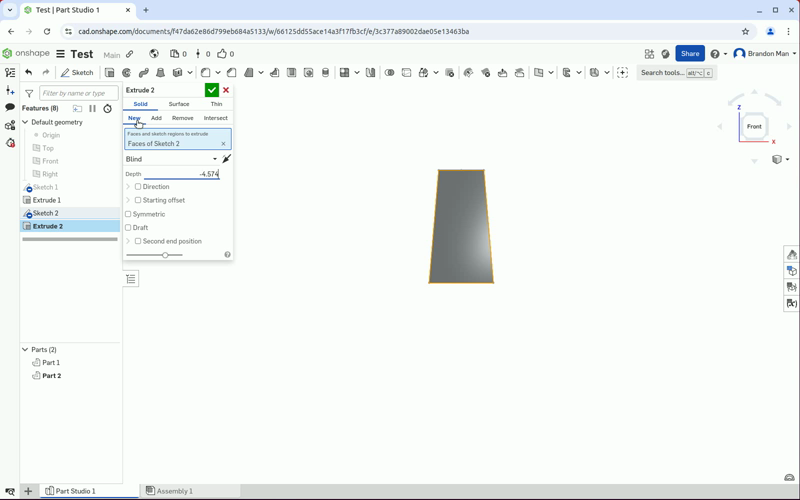
key(enter)
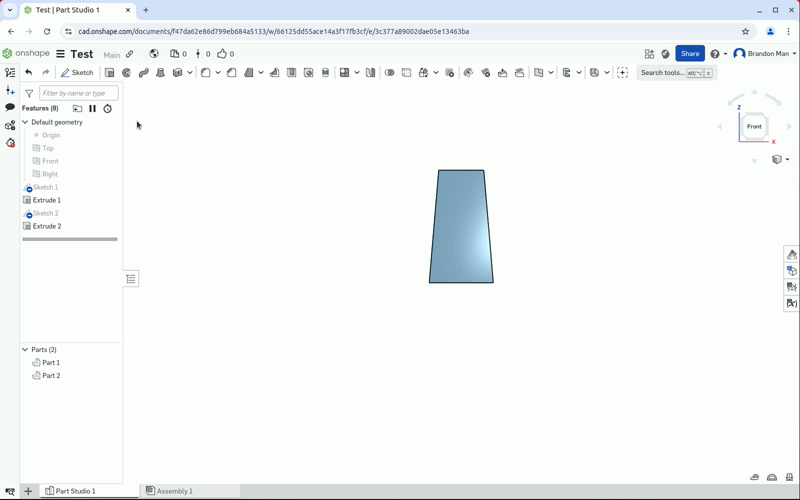
key(shift+h)
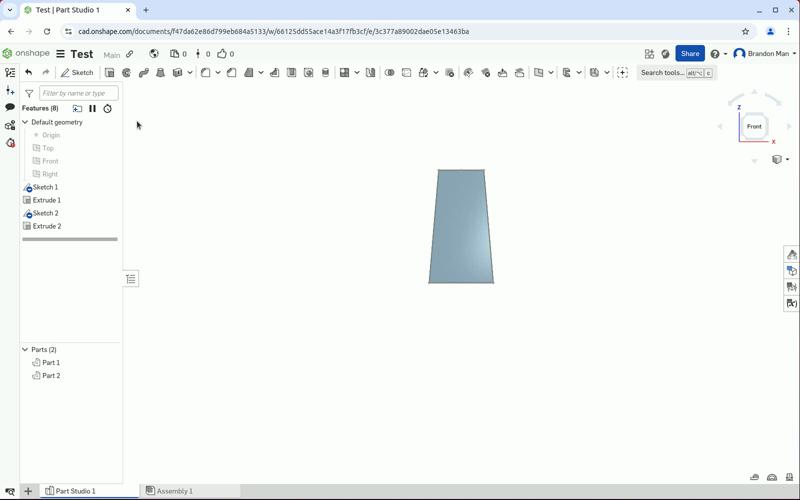
key(shift+h)
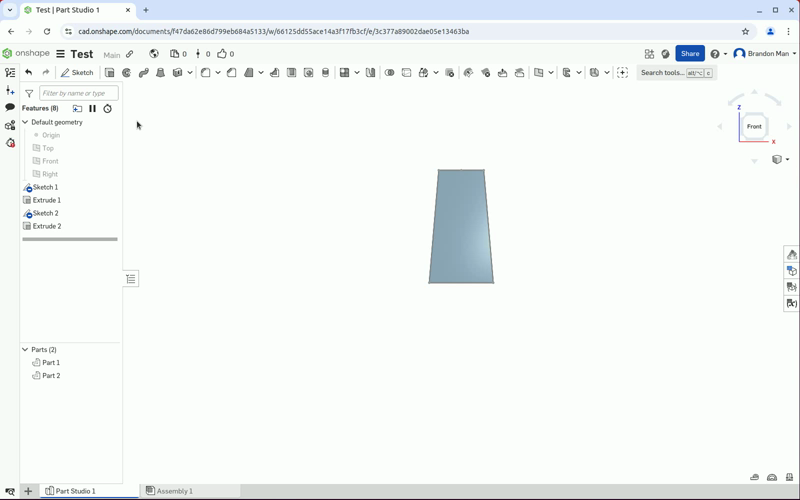
key(shift+7)
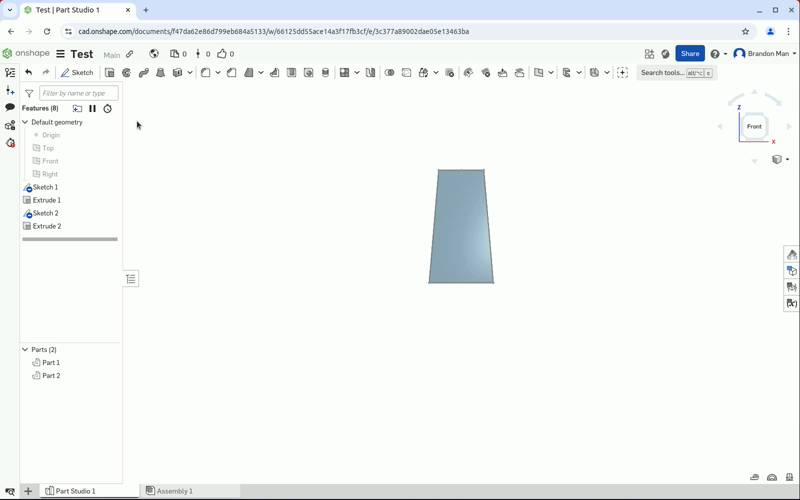
key(left, 2)
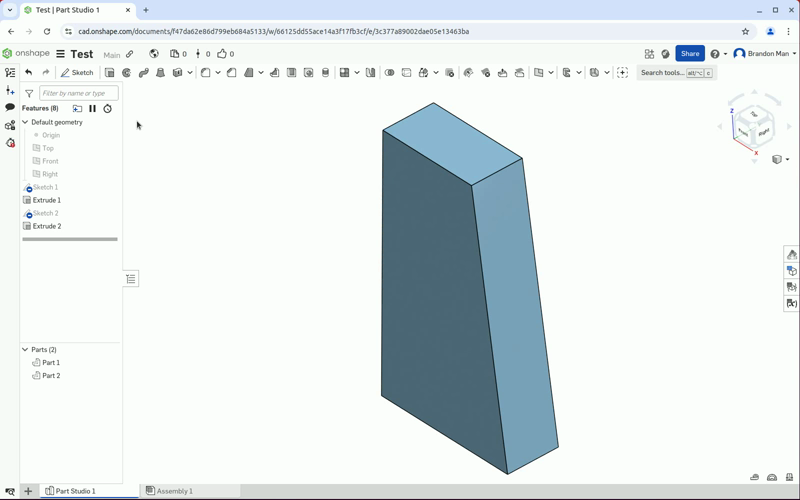
key(down, 2)
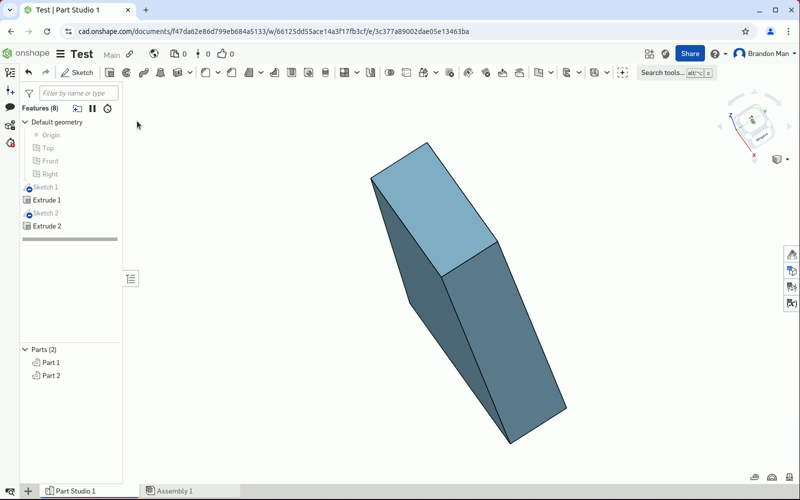
key(up, 2)
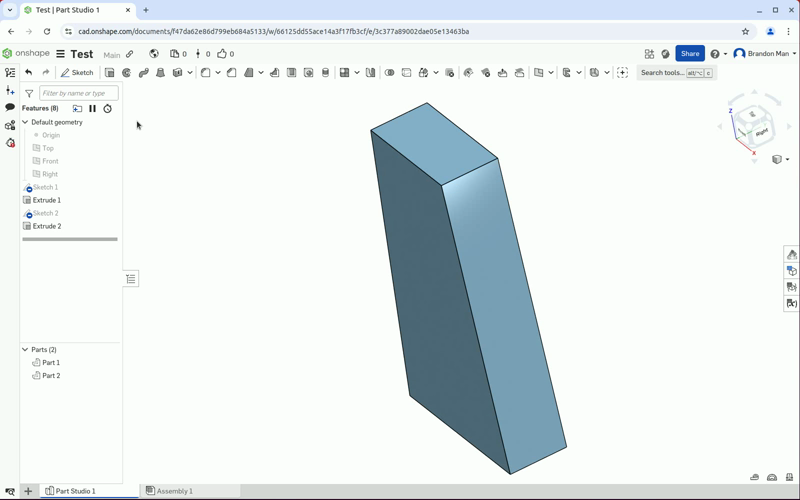
key(right, 2)
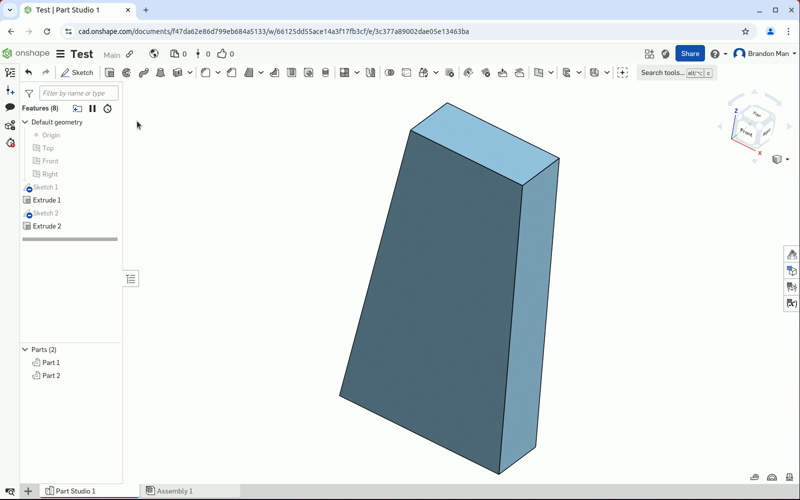
mouse_move(73, 189)
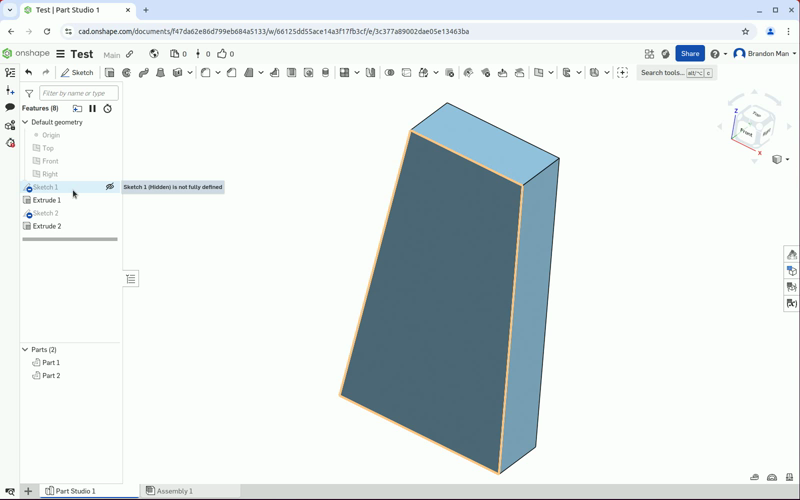
click(73, 189)